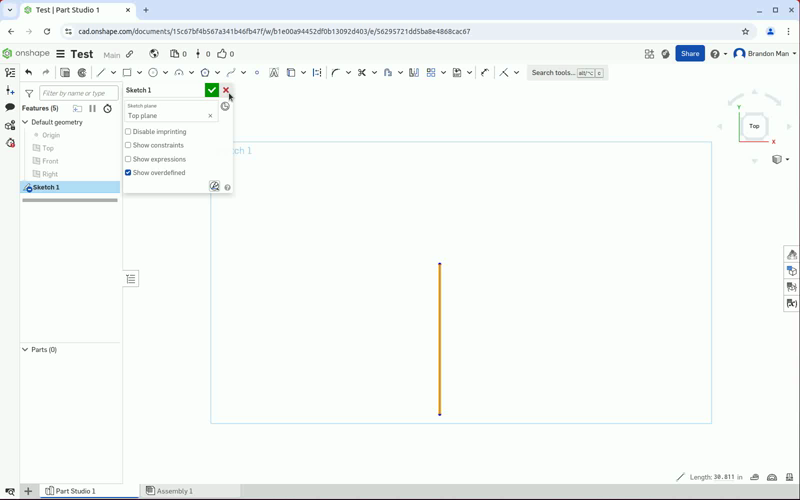
key(shift+h)
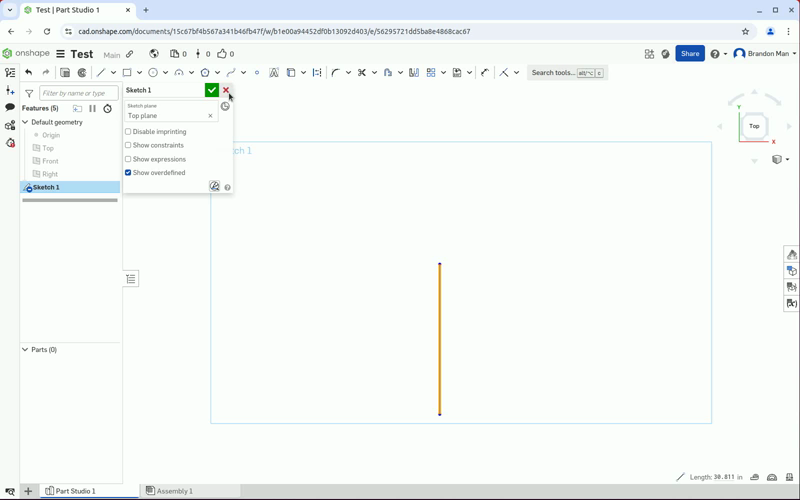
key(shift+s)
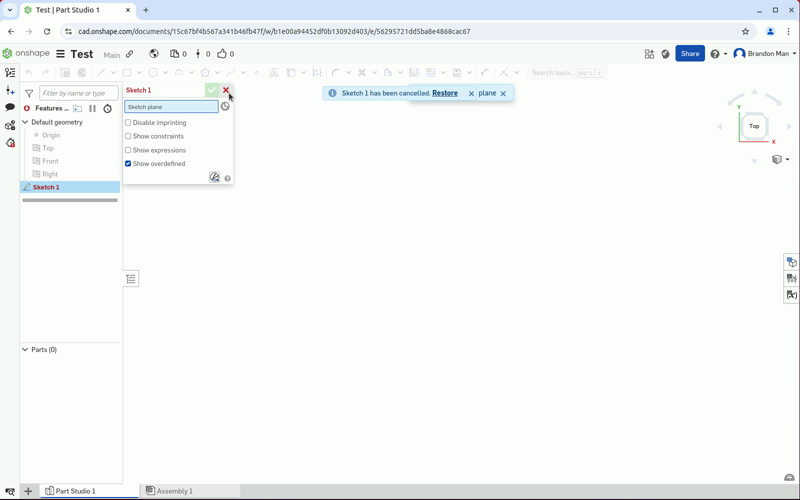
mouse_move(73, 150)
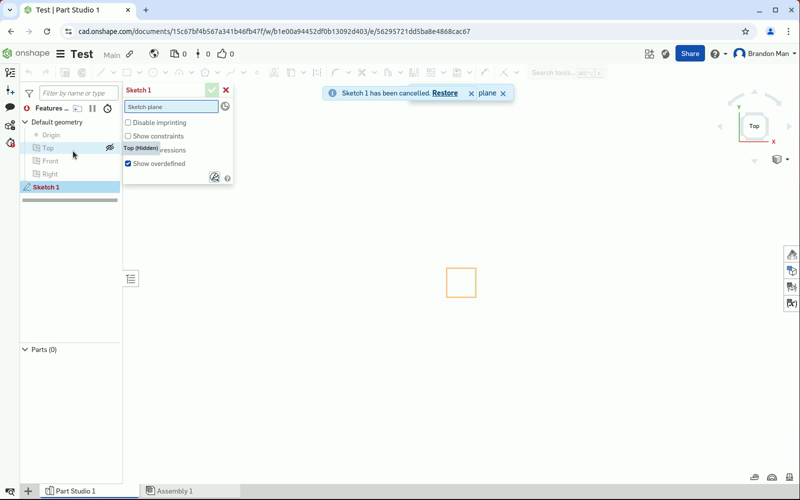
click(73, 150)
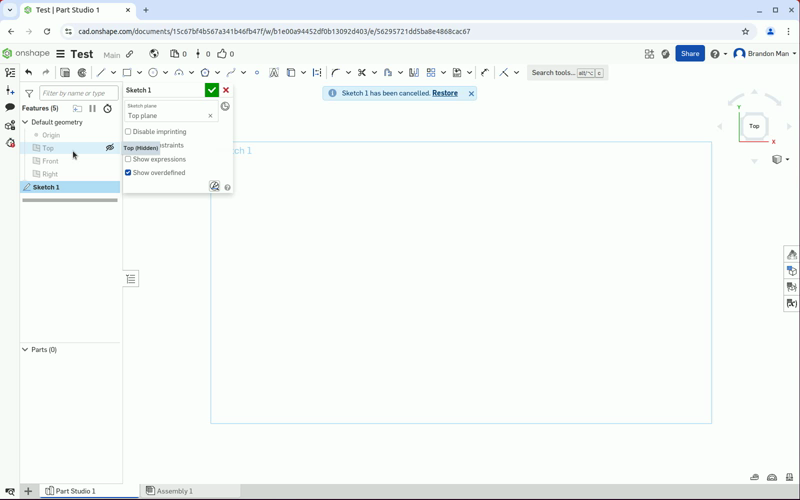
mouse_move(73, 352)
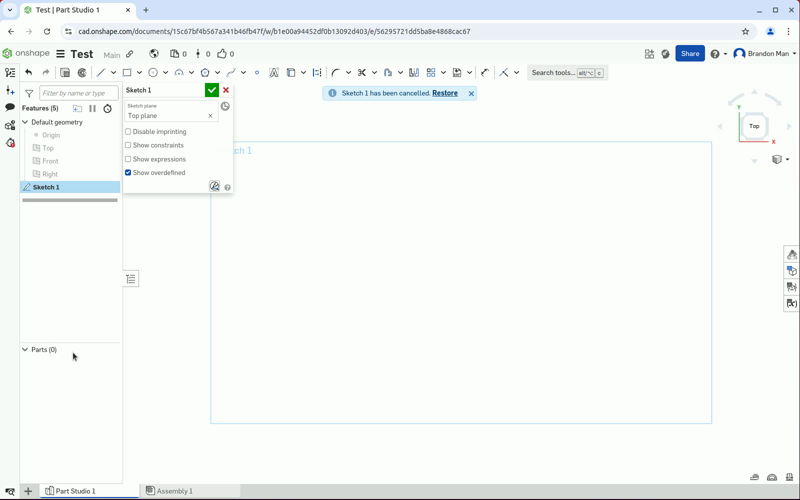
key(y)
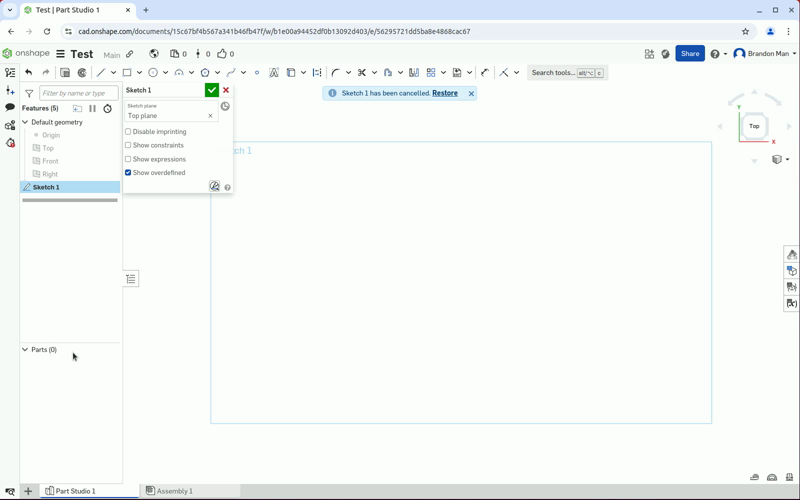
key(l)
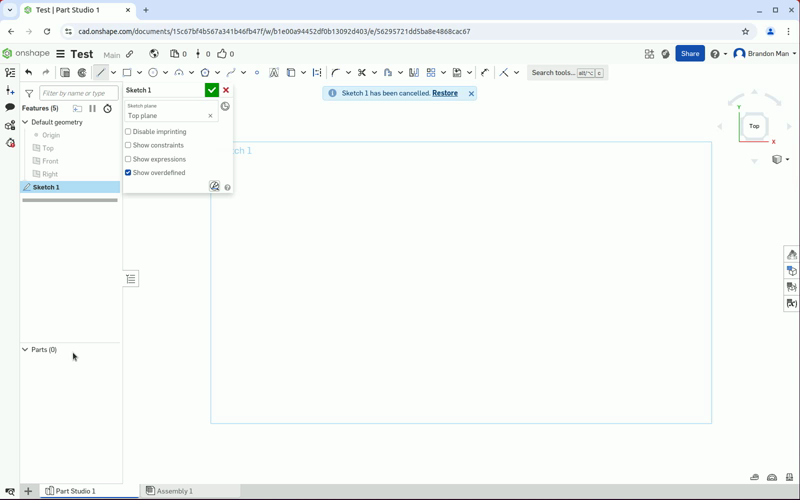
key_down(shift)
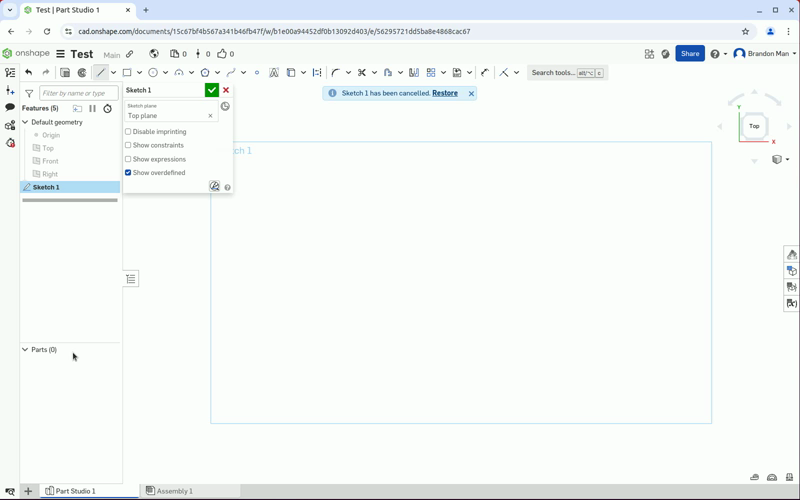
mouse_move(389, 318)
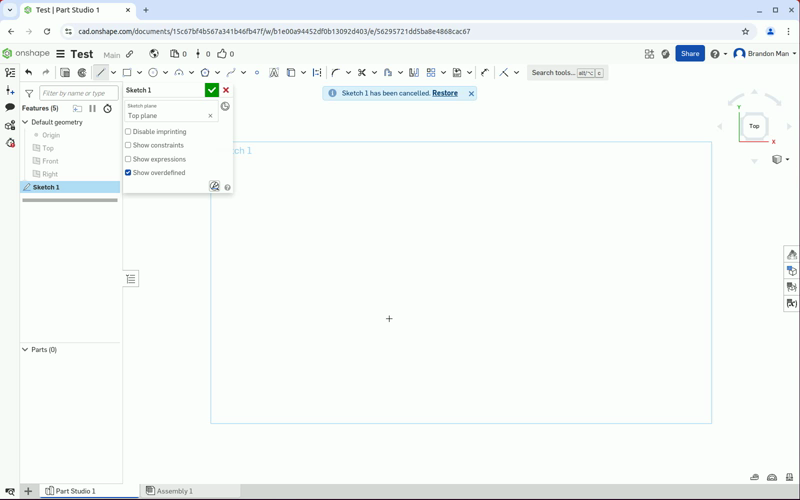
click(389, 318)
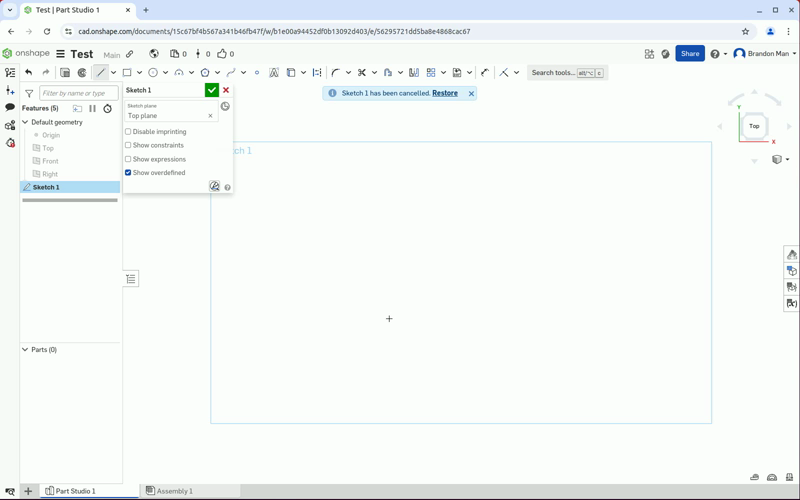
key_up(shift)
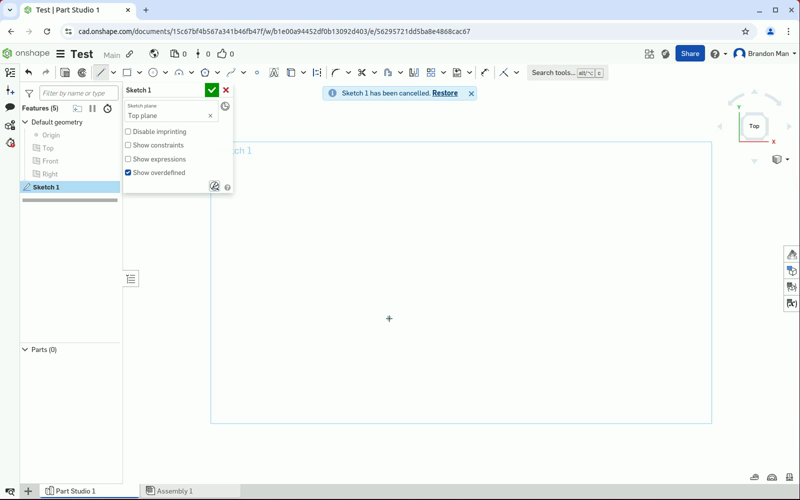
key_down(shift)
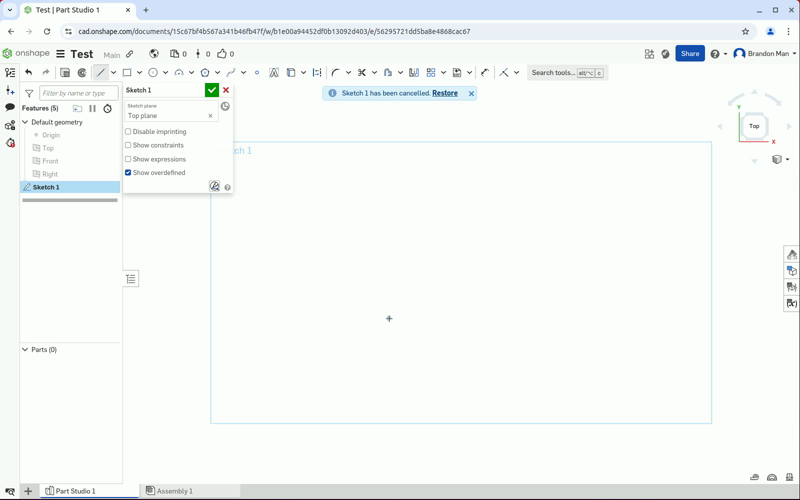
mouse_move(530, 318)
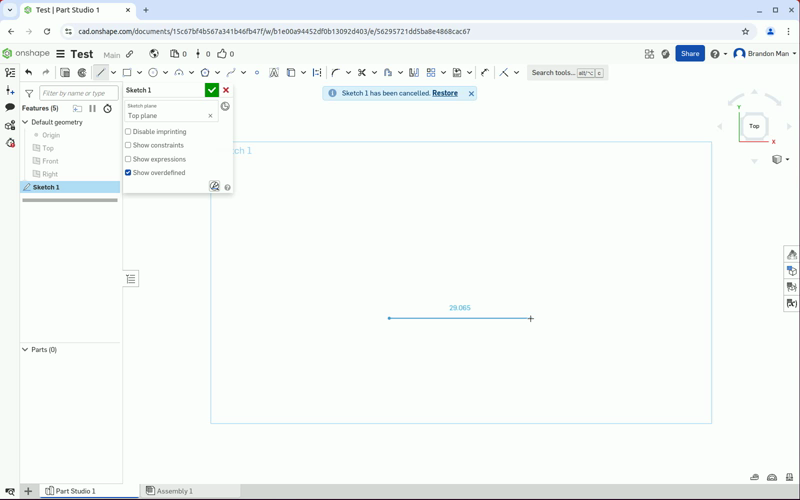
click(530, 318)
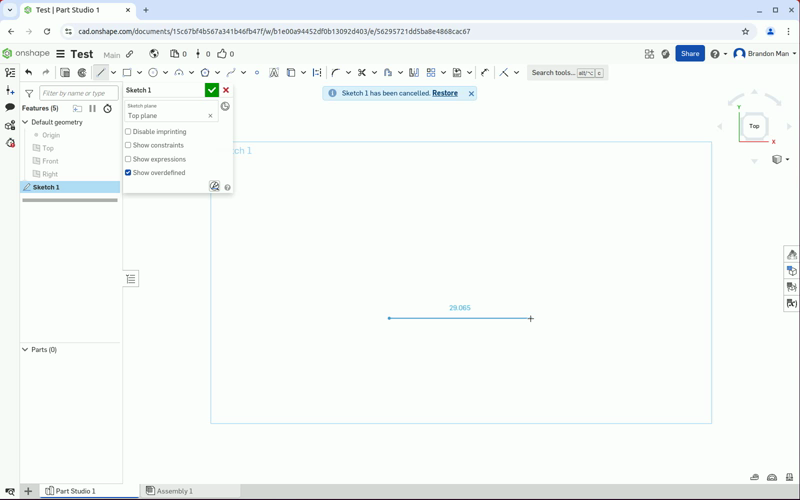
key_up(shift)
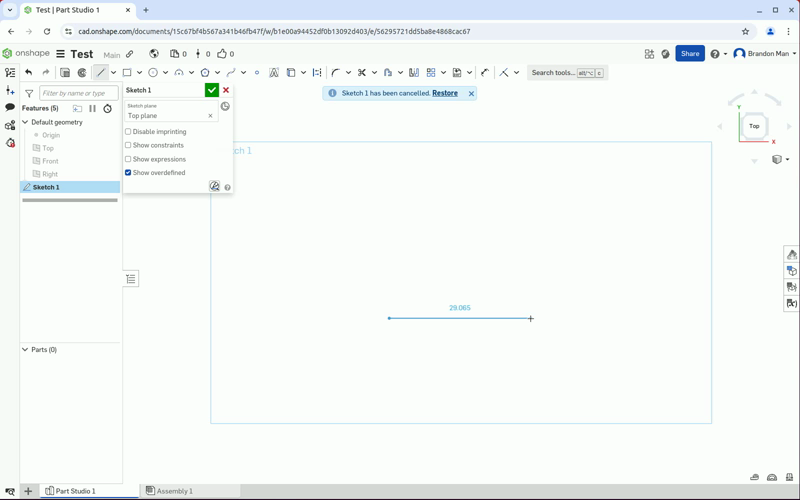
key_down(shift)
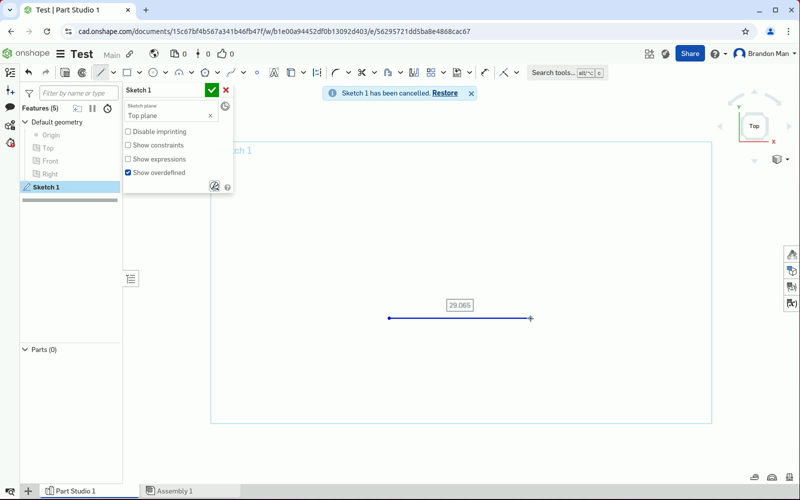
mouse_move(530, 246)
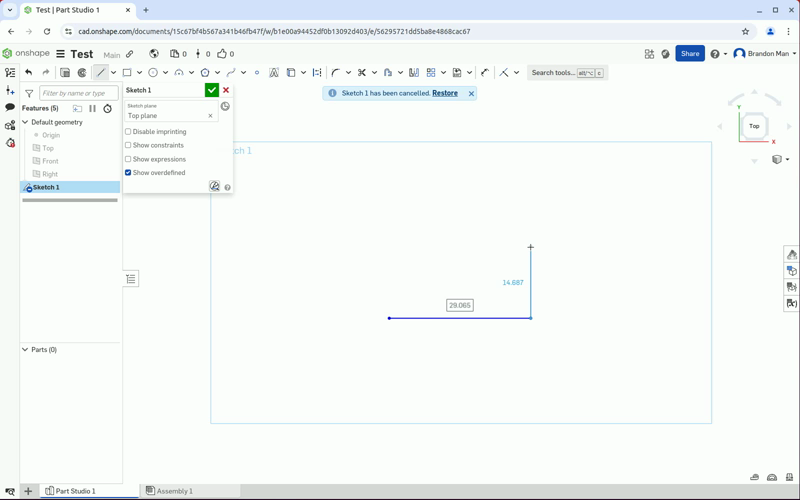
click(530, 246)
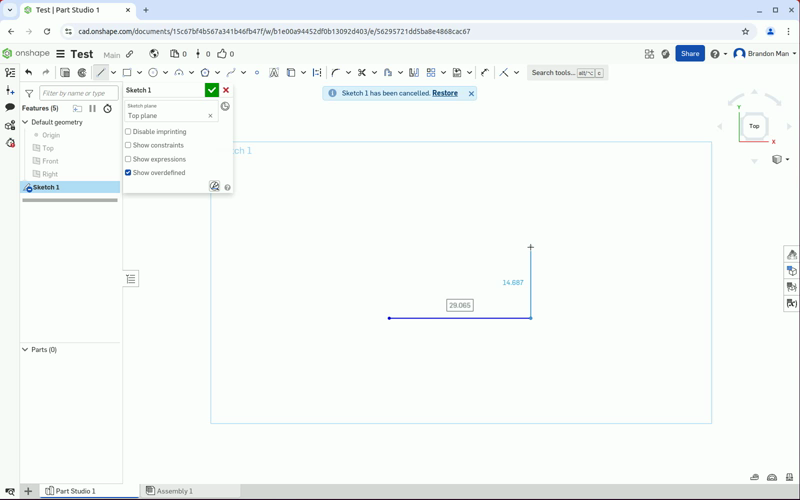
key_up(shift)
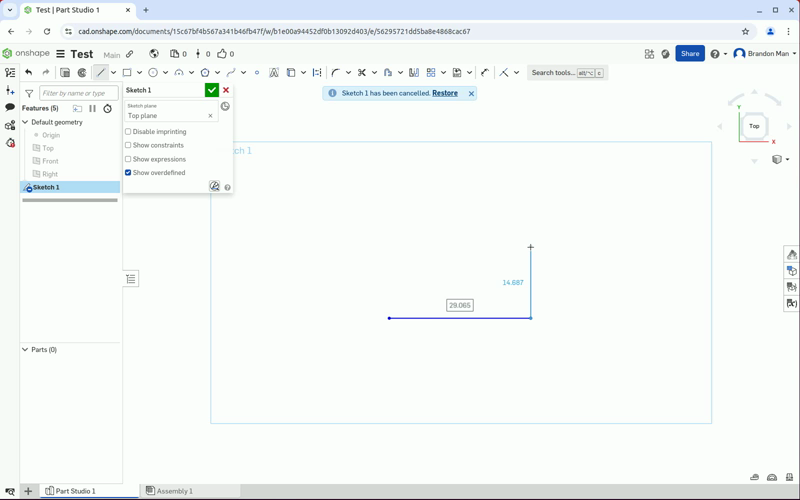
key_down(shift)
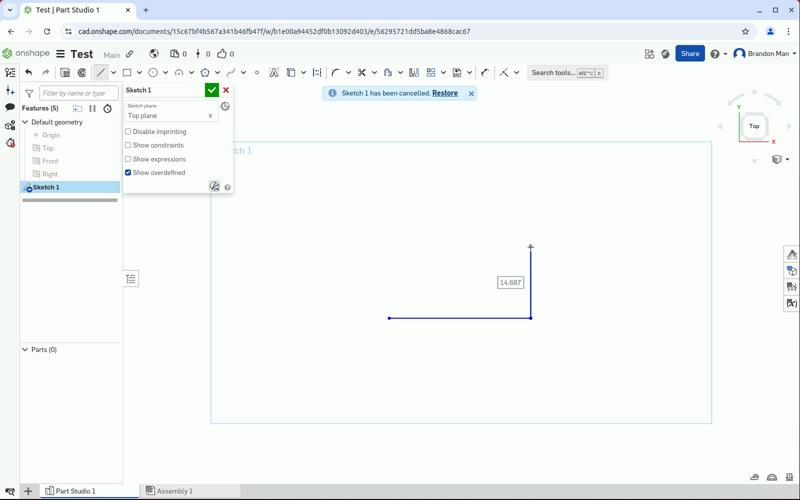
mouse_move(389, 246)
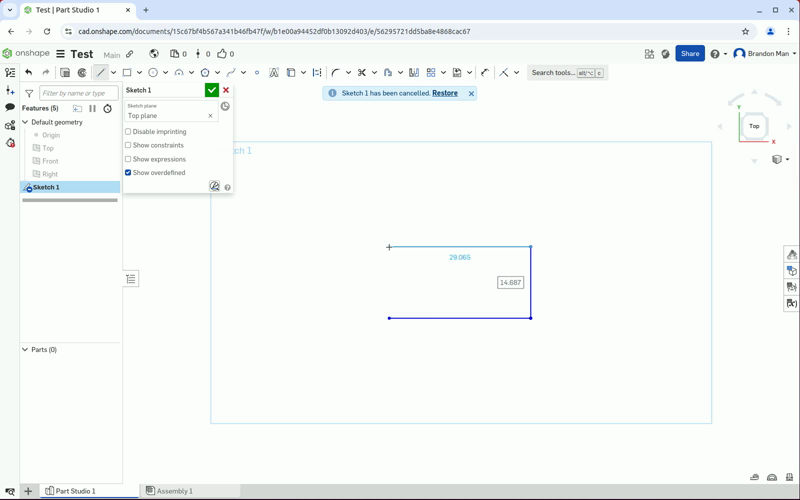
click(389, 246)
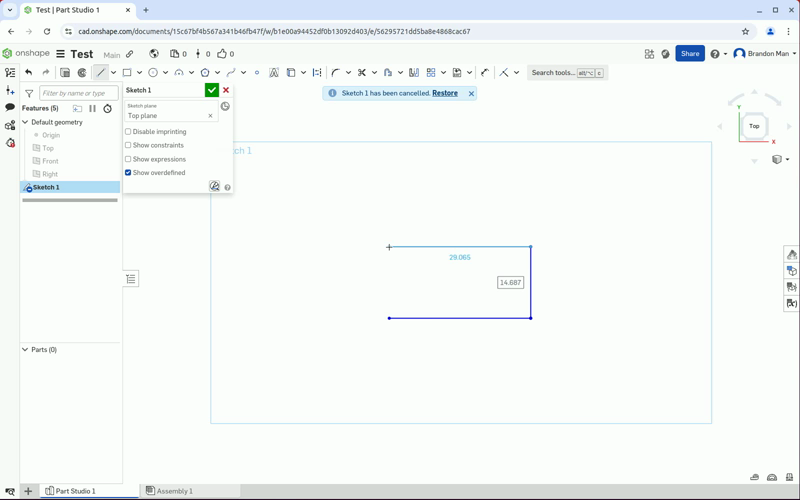
key_up(shift)
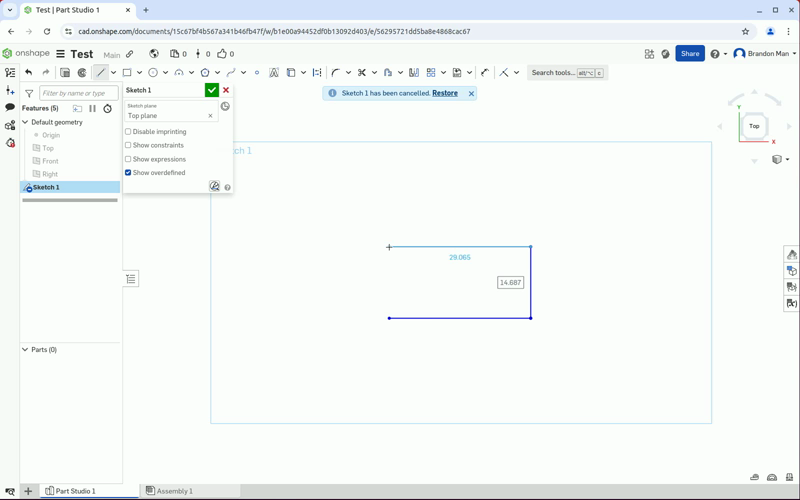
key_down(shift)
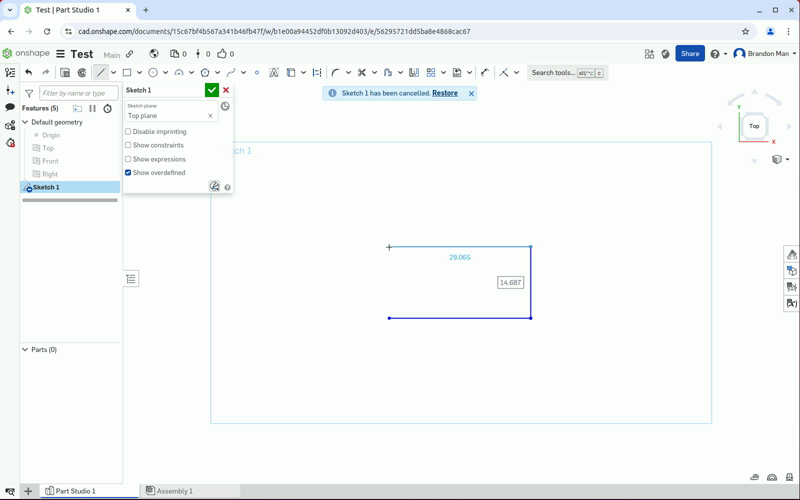
mouse_move(389, 318)
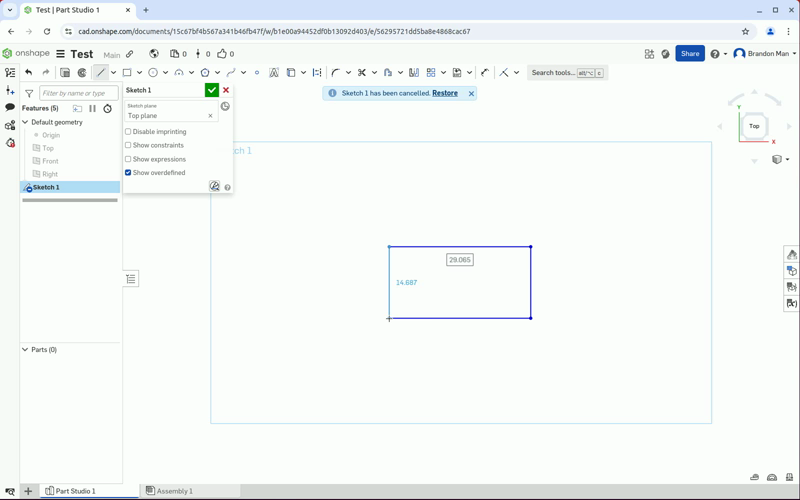
key_up(shift)
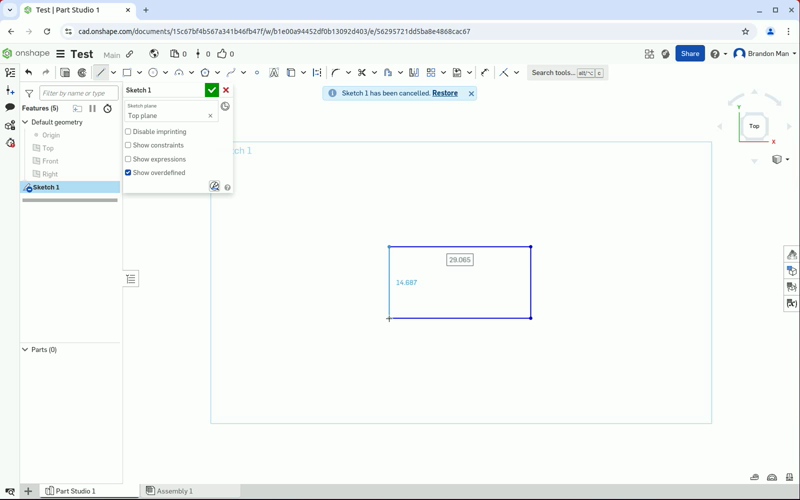
click(389, 318)
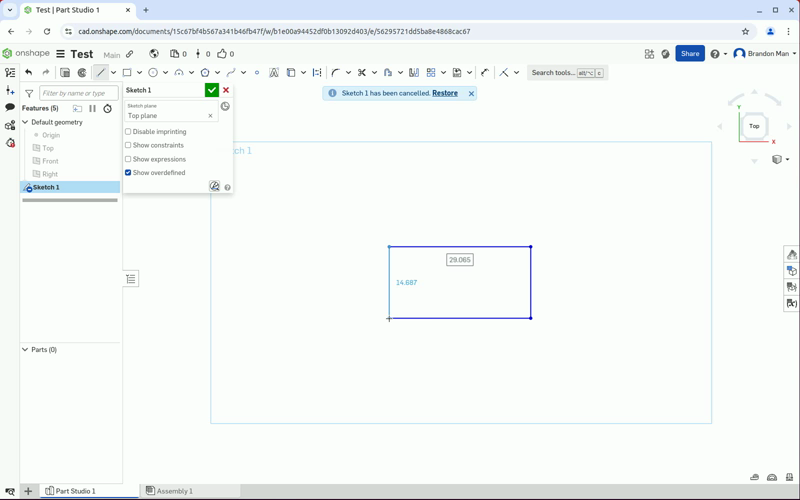
key(esc)
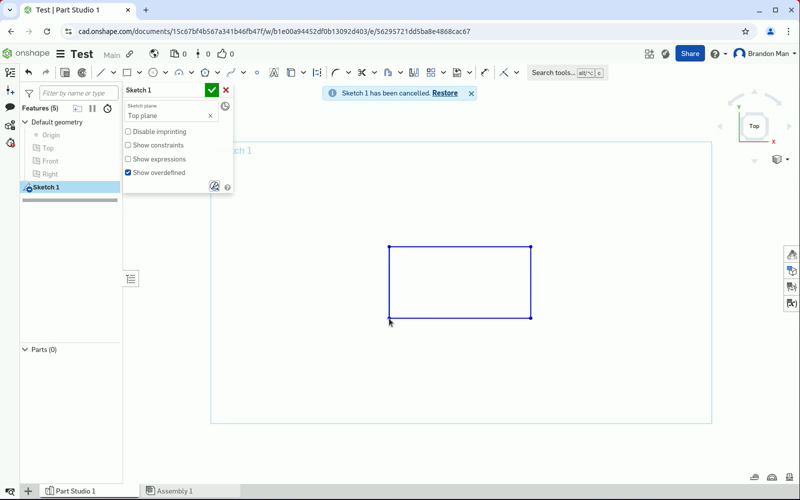
mouse_move(426, 295)
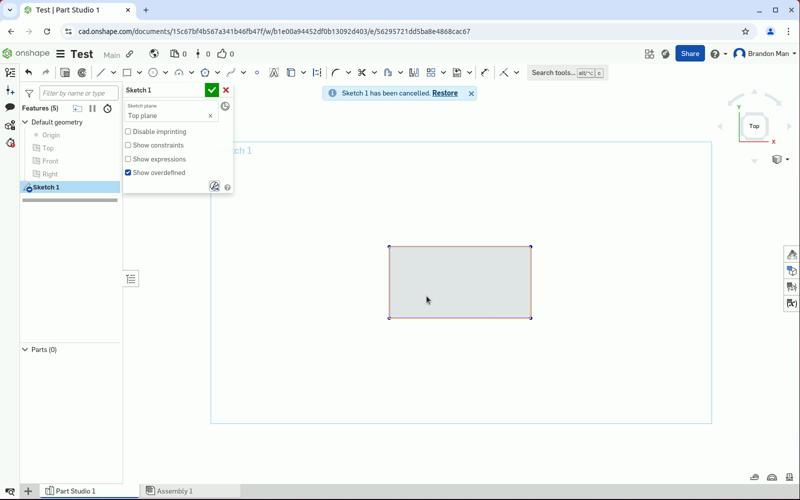
click(426, 295)
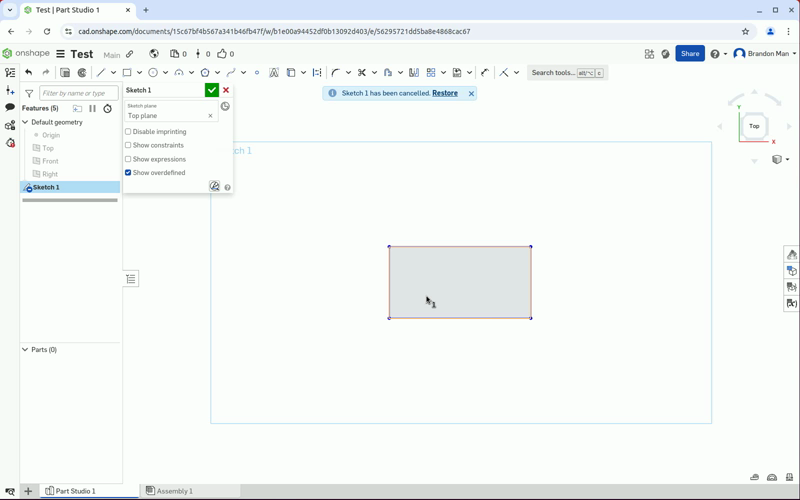
mouse_move(73, 352)
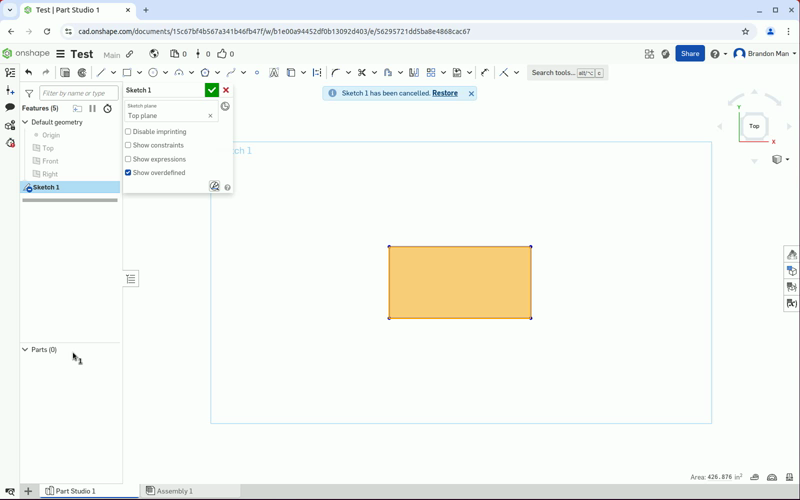
key(shift+y)
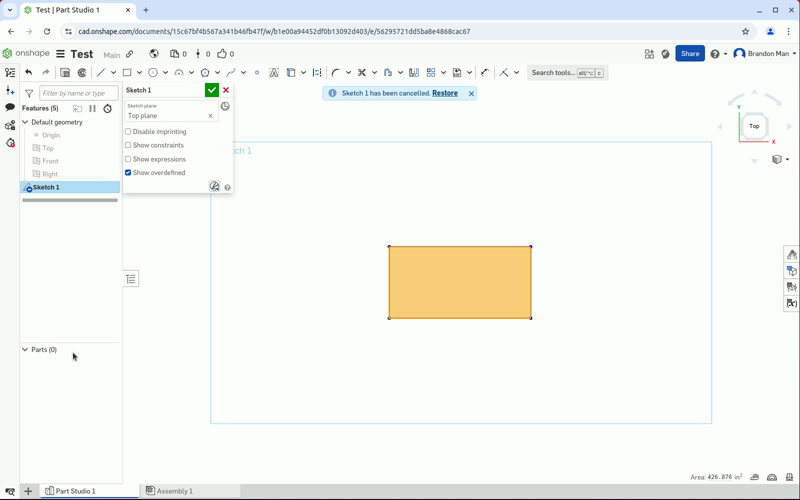
key(shift+e)
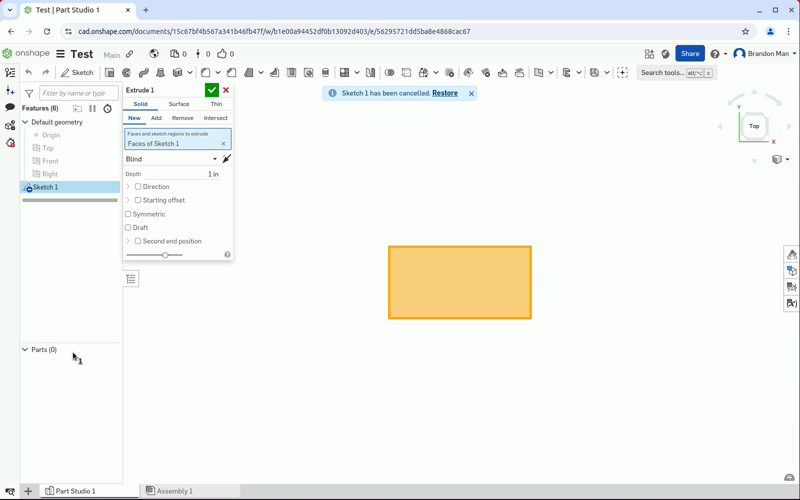
mouse_move(143, 106)
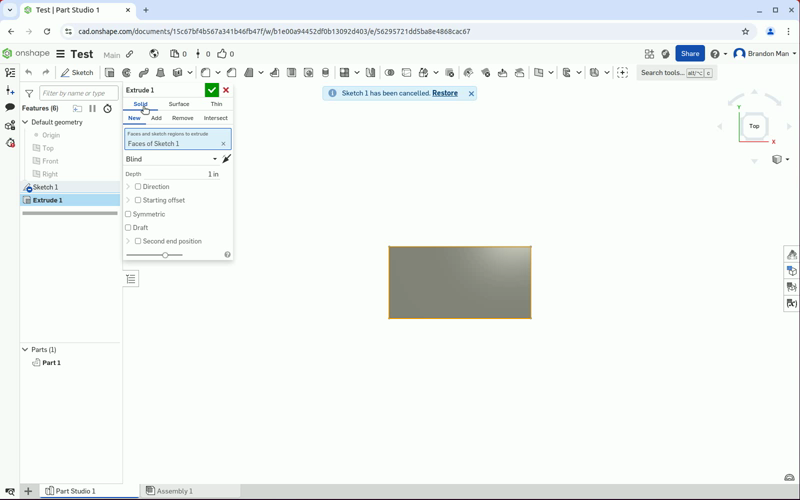
click(143, 106)
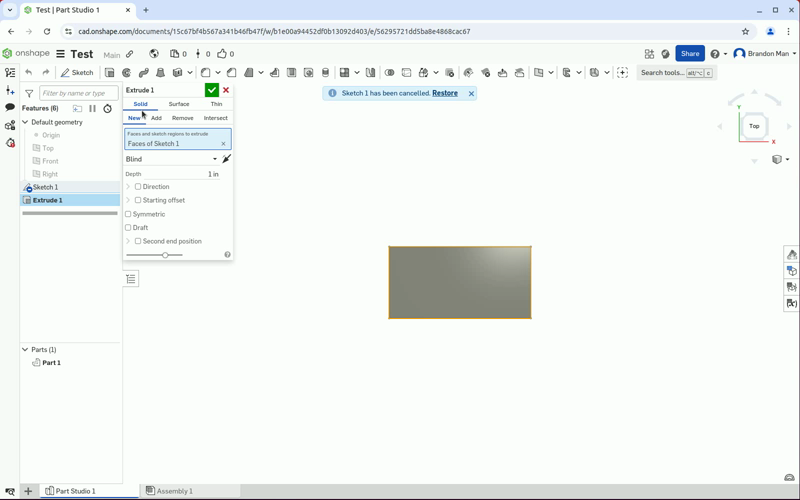
mouse_move(137, 120)
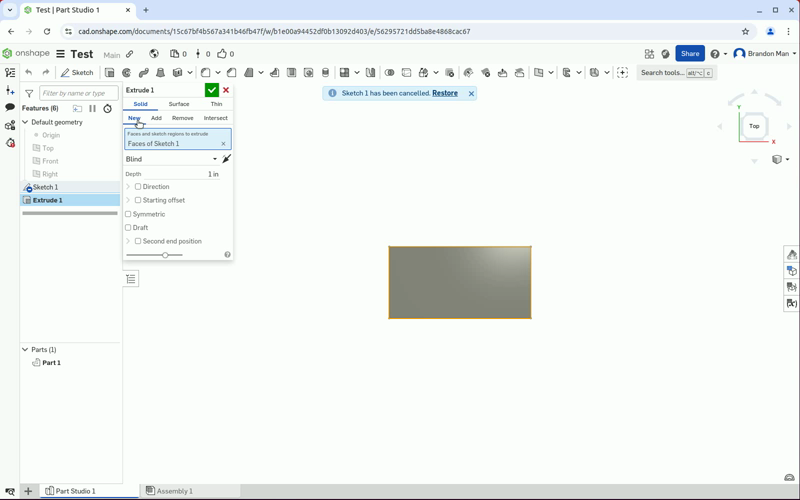
click(137, 120)
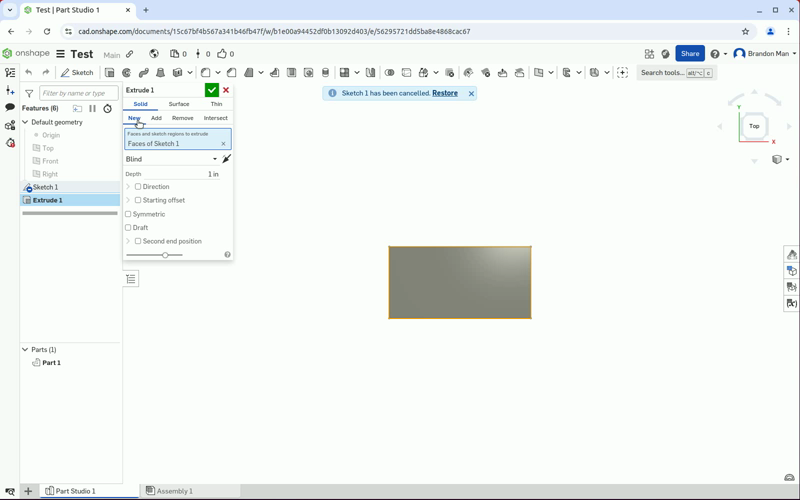
key(tab, 4)
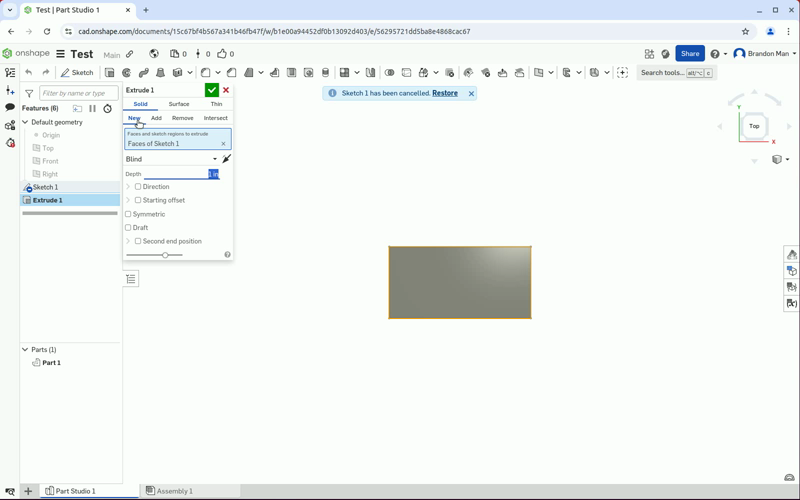
text(4.814)
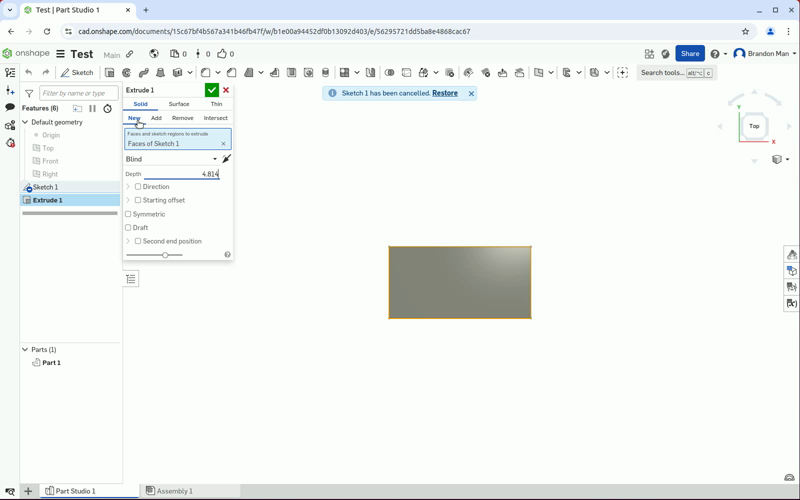
key(enter)
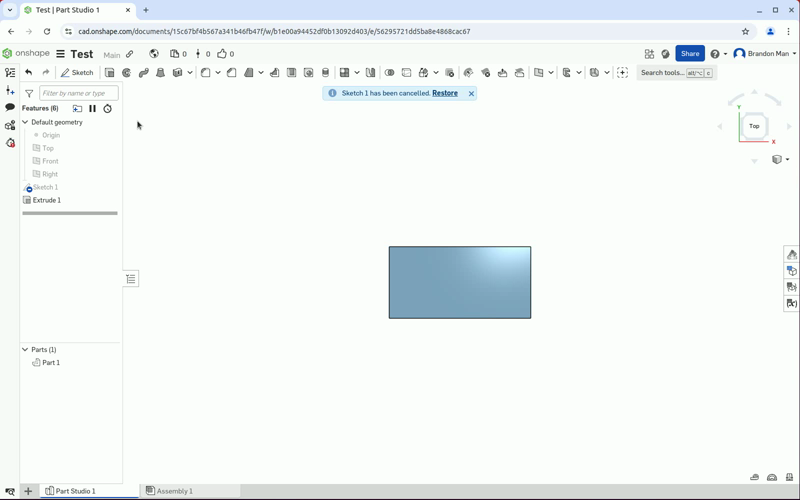
key(shift+h)
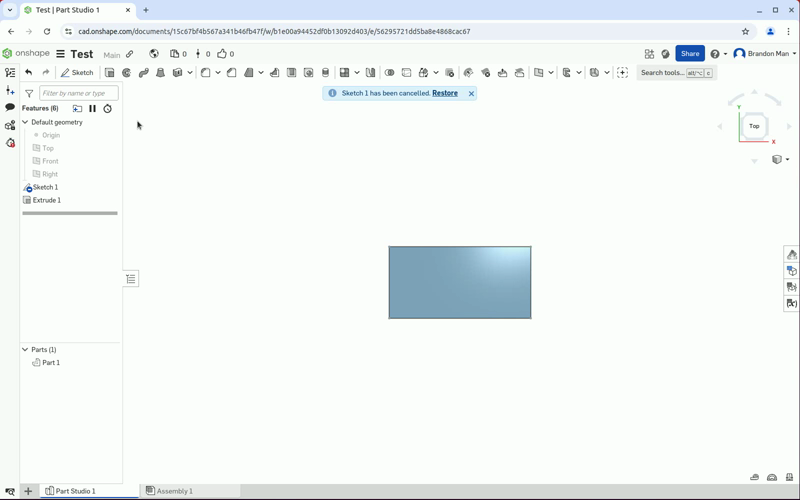
key(shift+h)
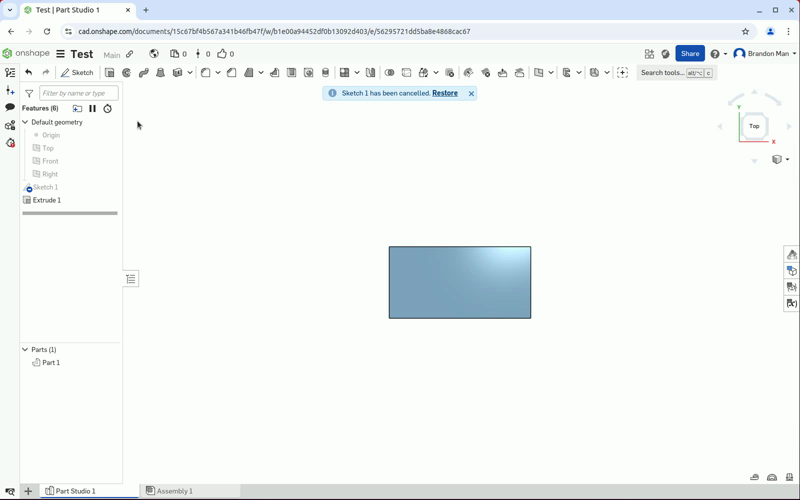
mouse_move(73, 189)
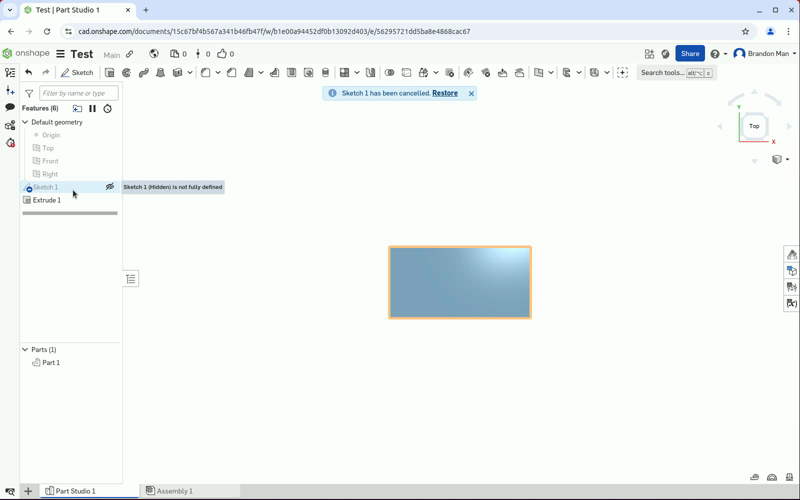
click(73, 189)
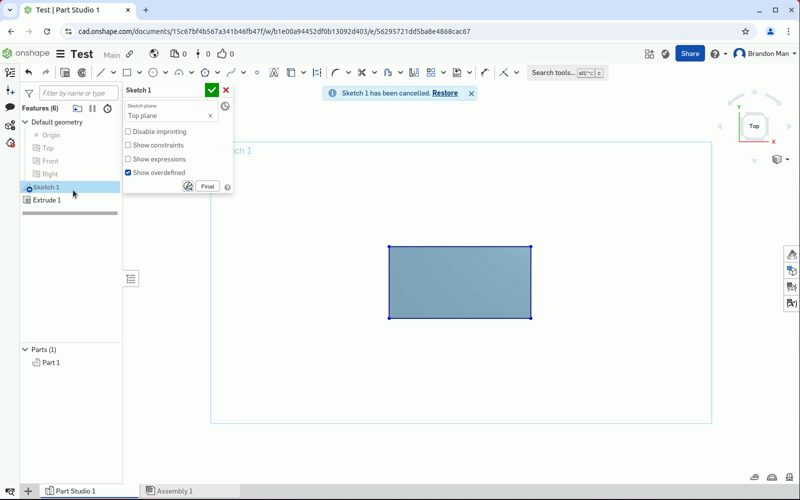
mouse_move(229, 92)
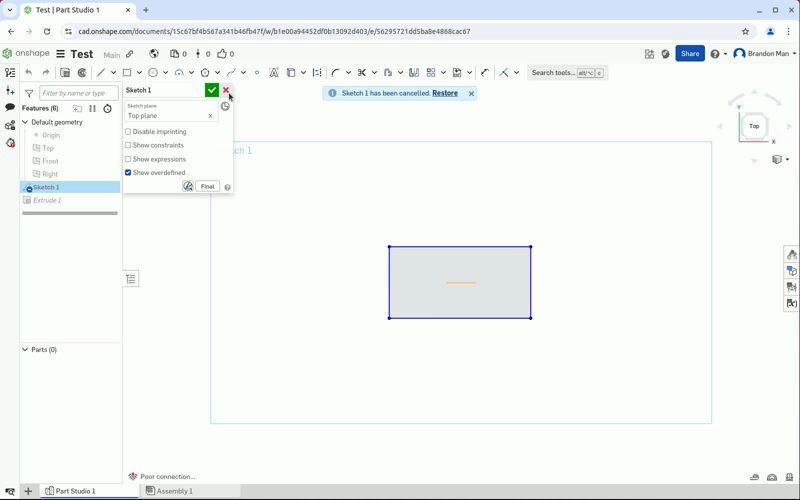
click(229, 92)
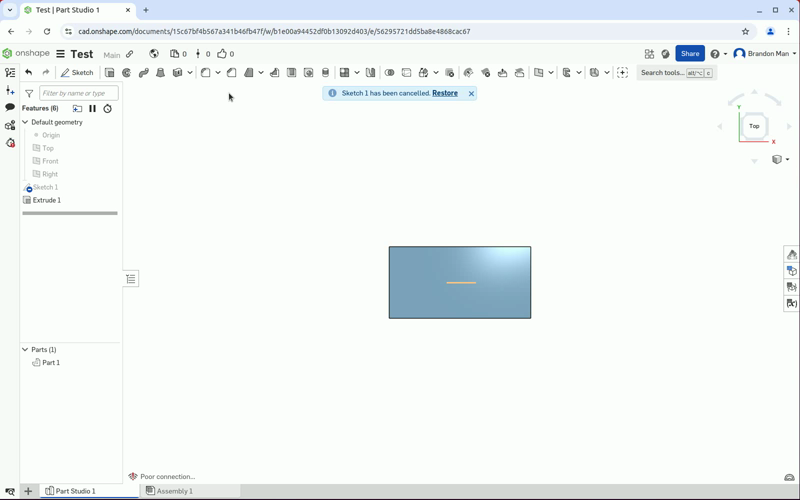
mouse_move(541, 75)
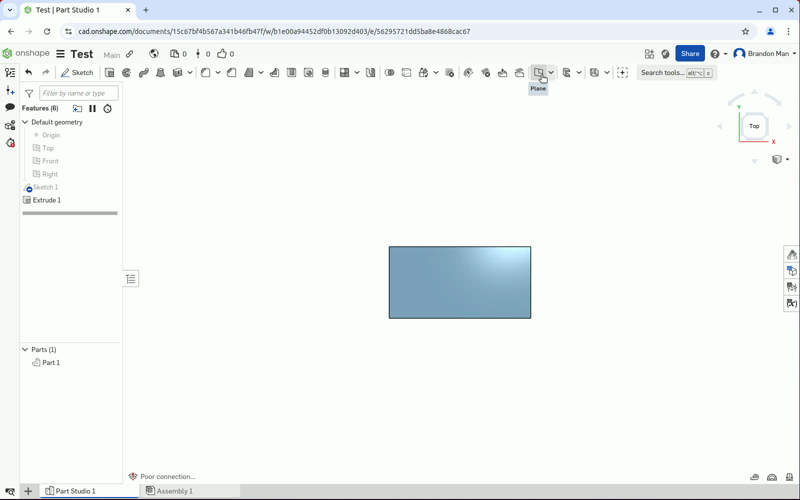
click(541, 75)
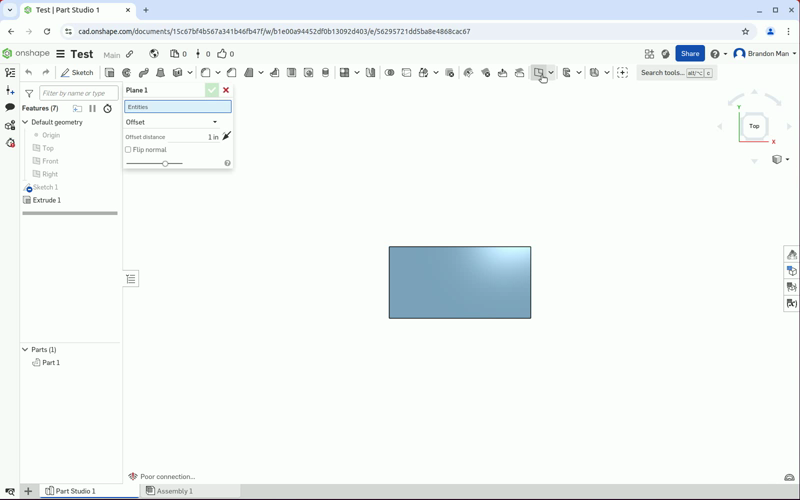
mouse_move(73, 150)
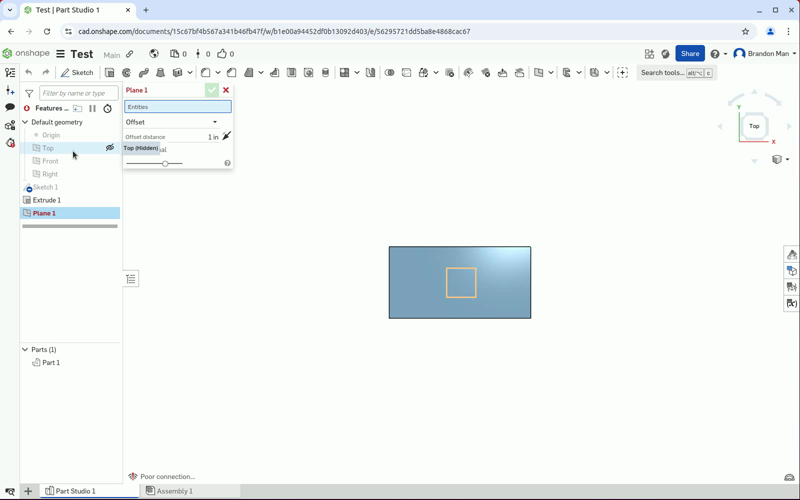
click(73, 150)
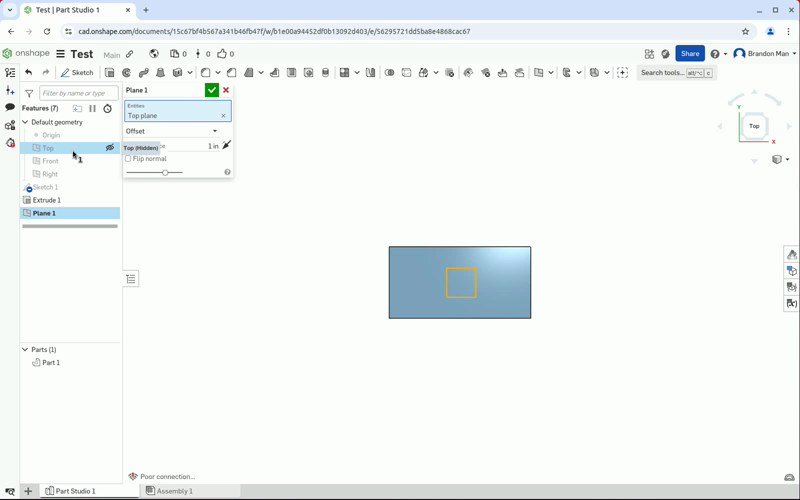
key(tab, 2)
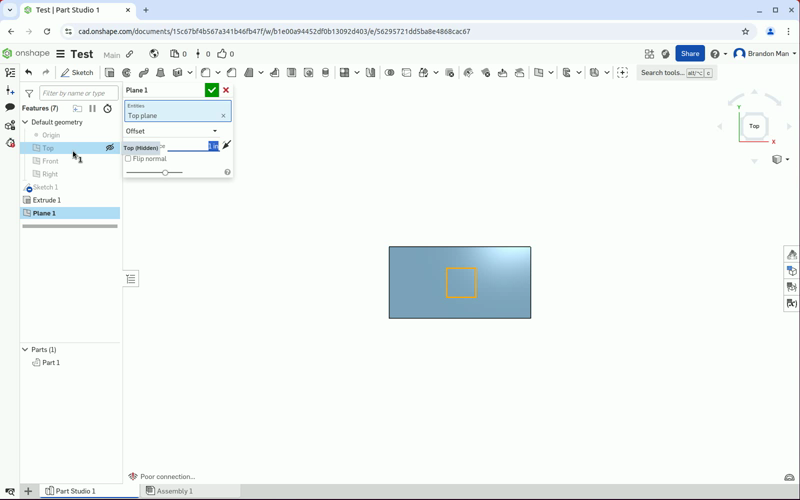
text(4.807)
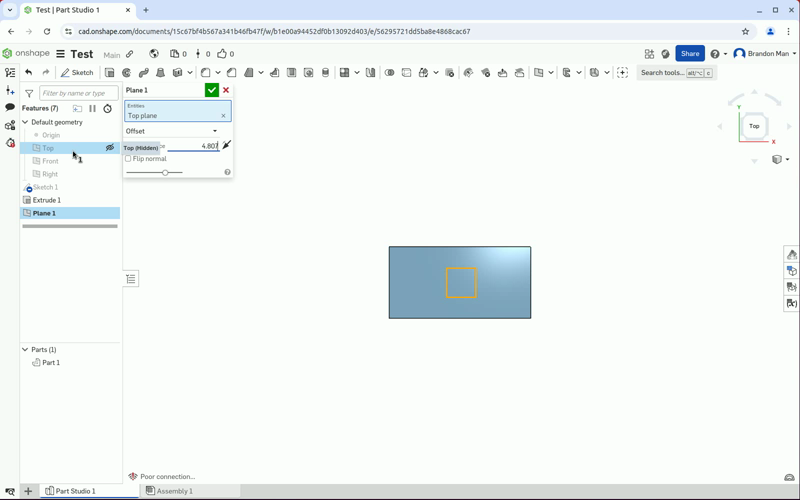
key(enter, 2)
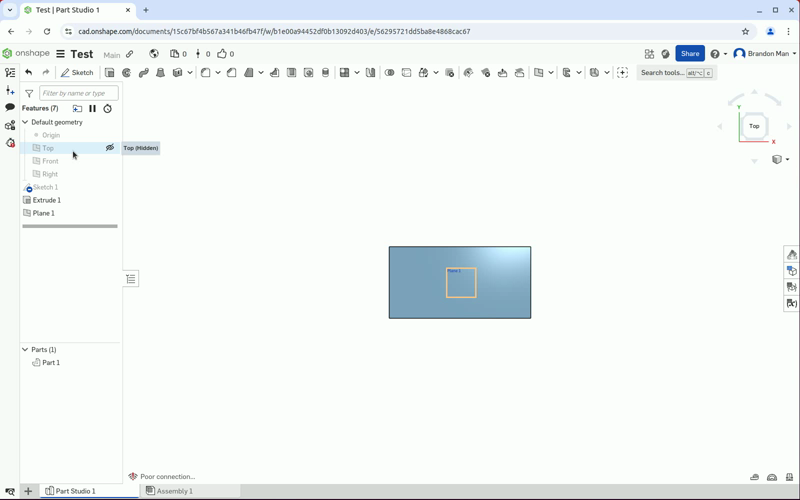
key(shift+s)
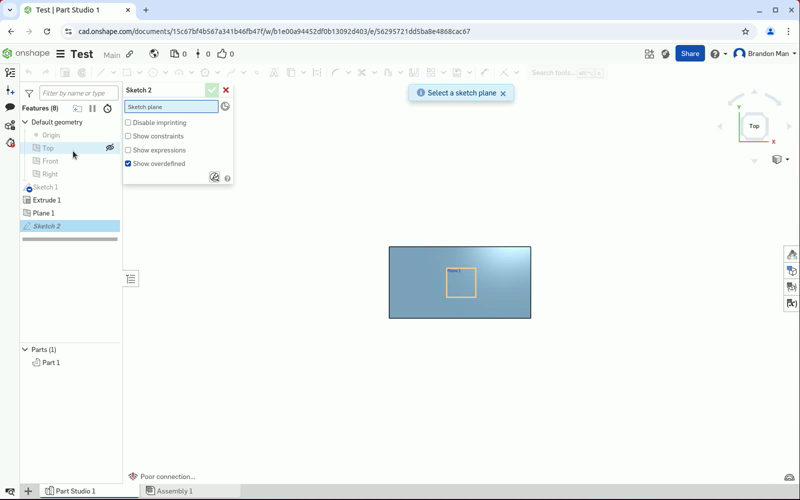
mouse_move(73, 215)
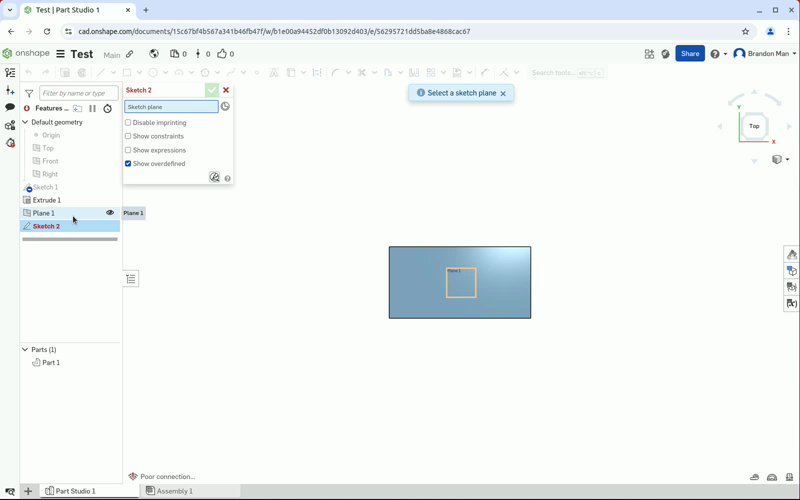
click(73, 215)
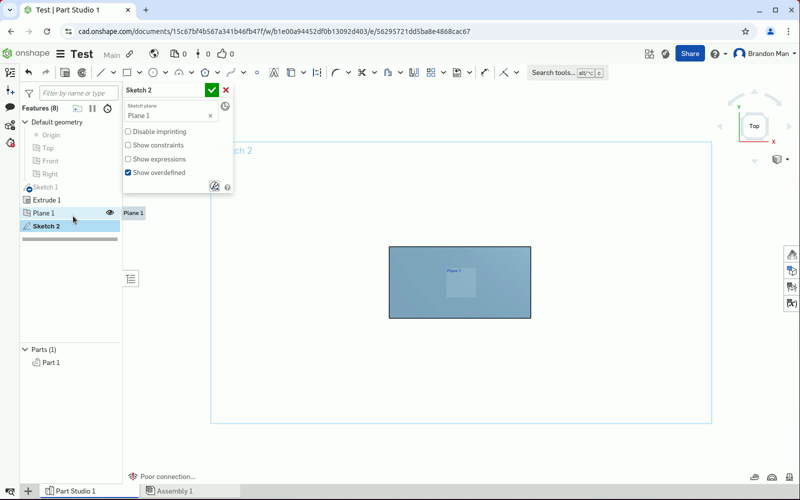
mouse_move(73, 352)
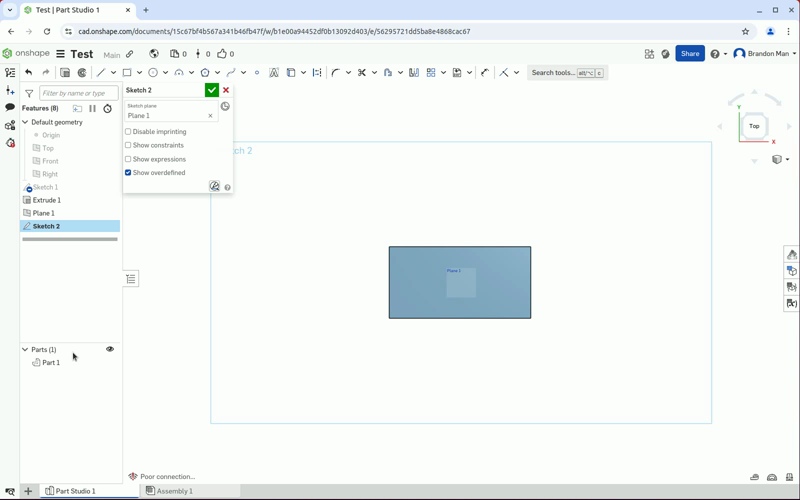
key(y)
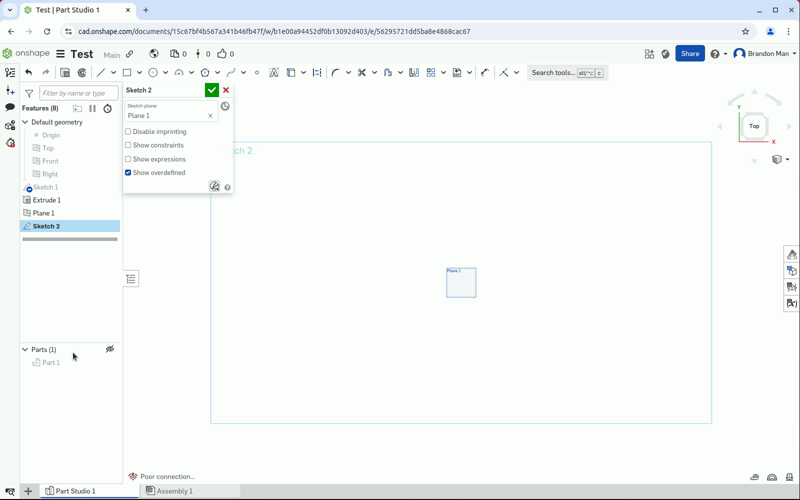
key(l)
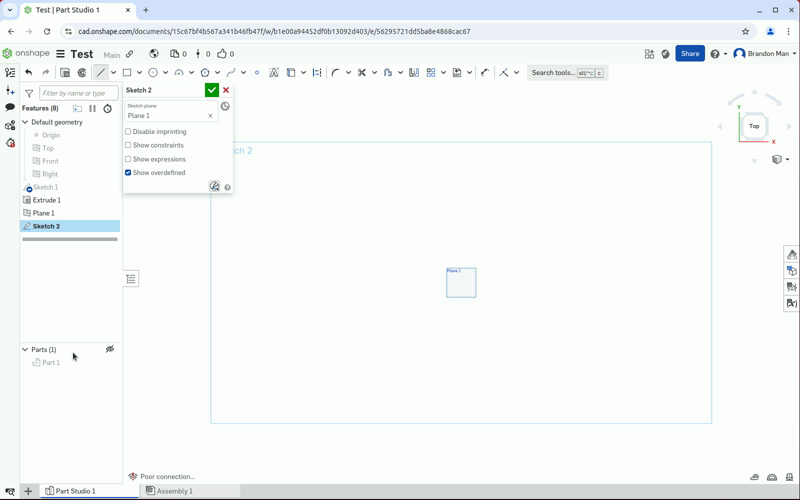
key_down(shift)
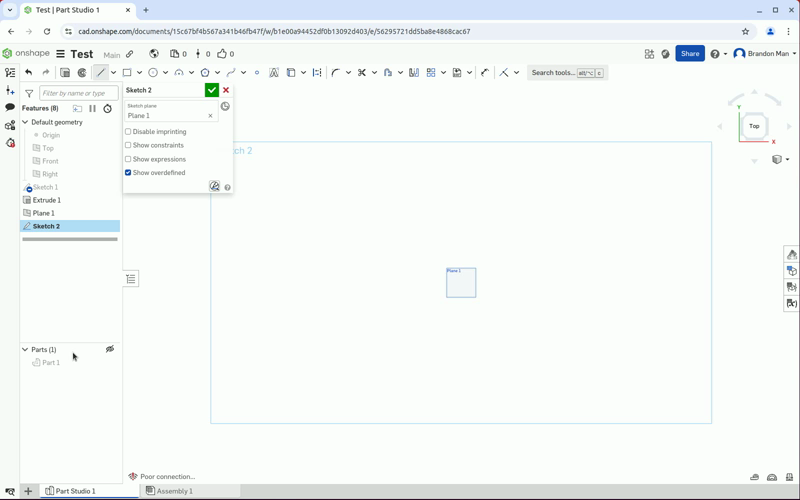
mouse_move(389, 318)
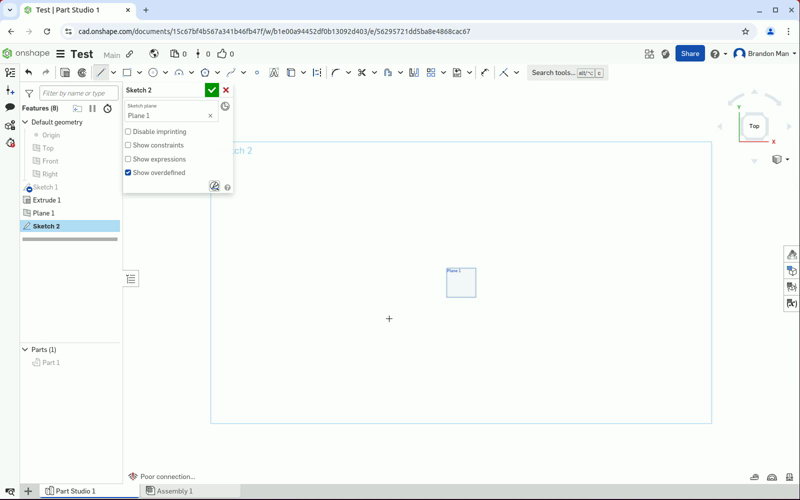
click(389, 318)
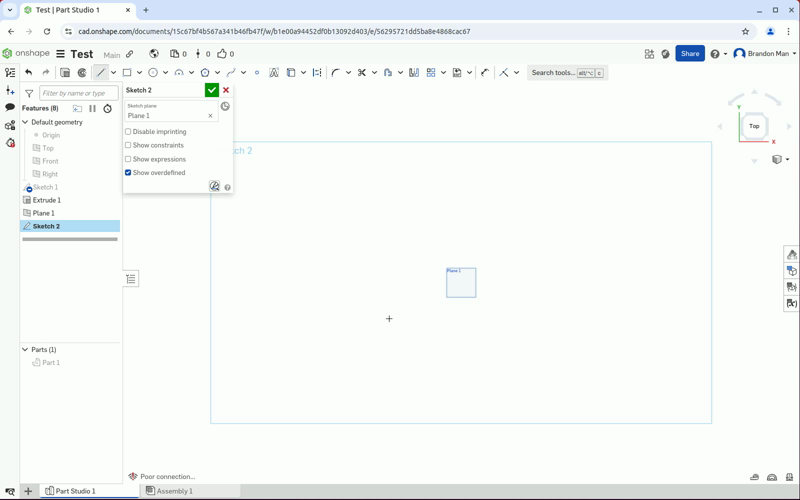
key_up(shift)
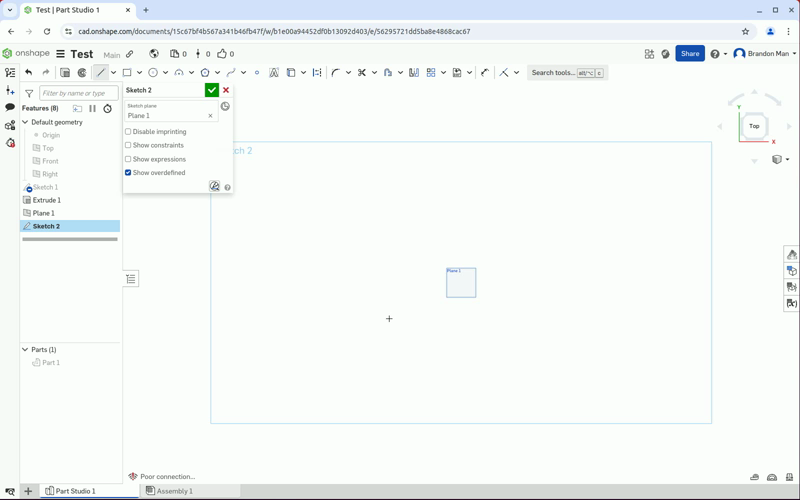
key_down(shift)
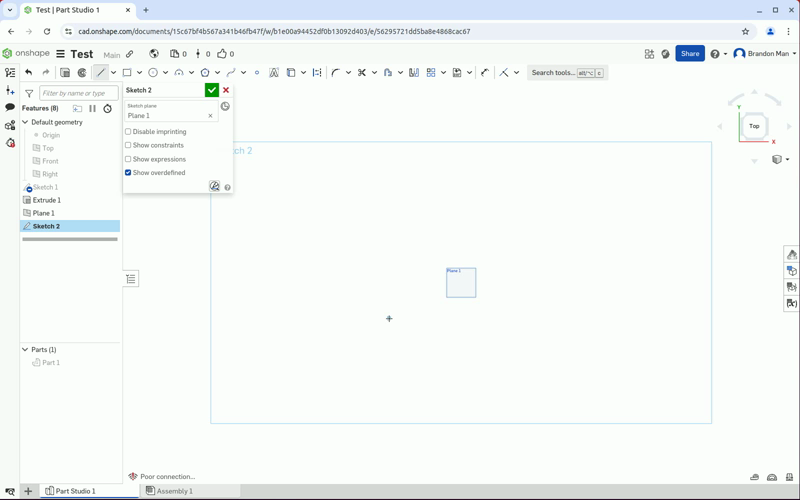
mouse_move(419, 318)
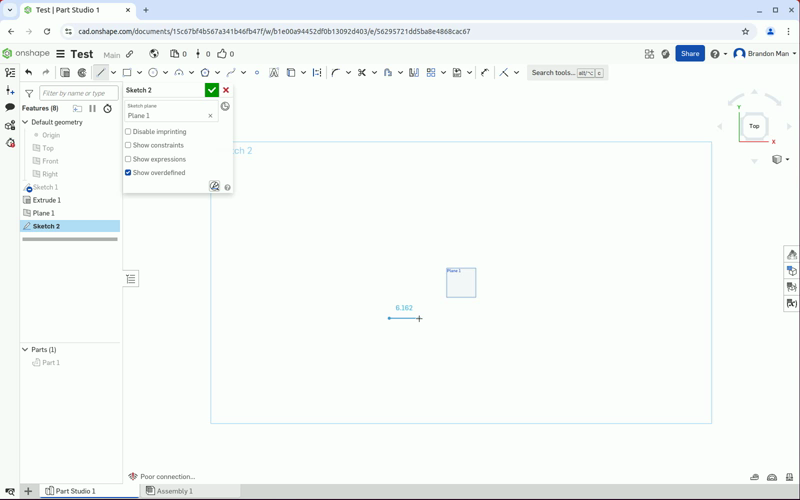
mouse_move(413, 318)
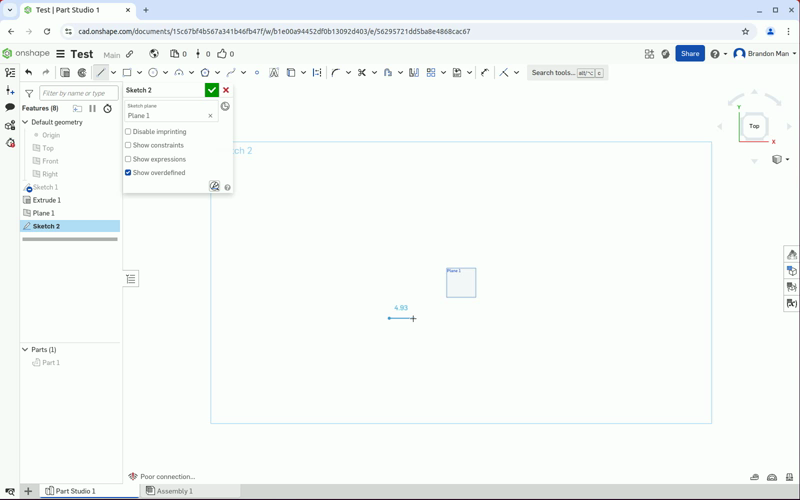
click(413, 318)
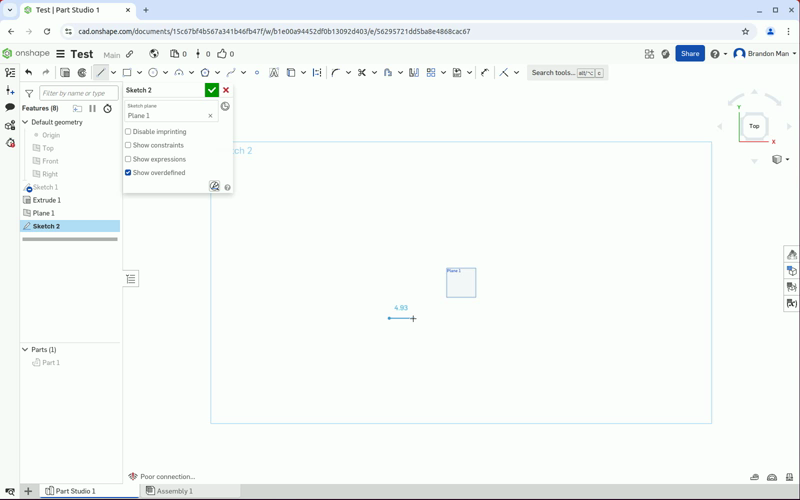
key_up(shift)
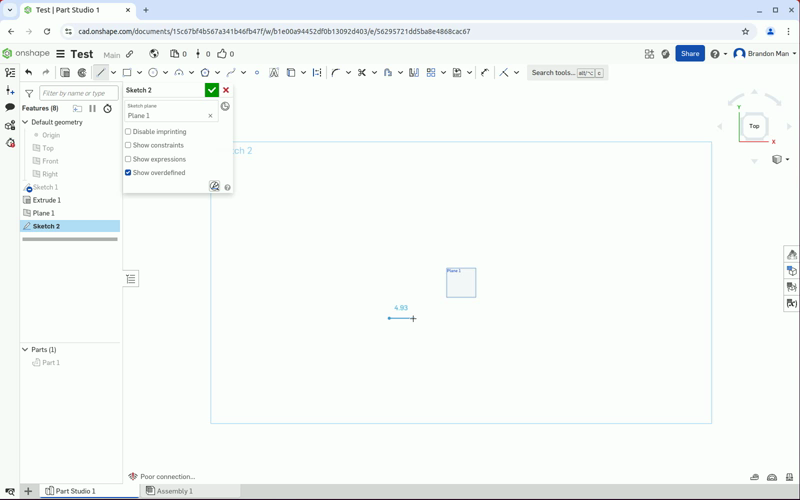
key_down(shift)
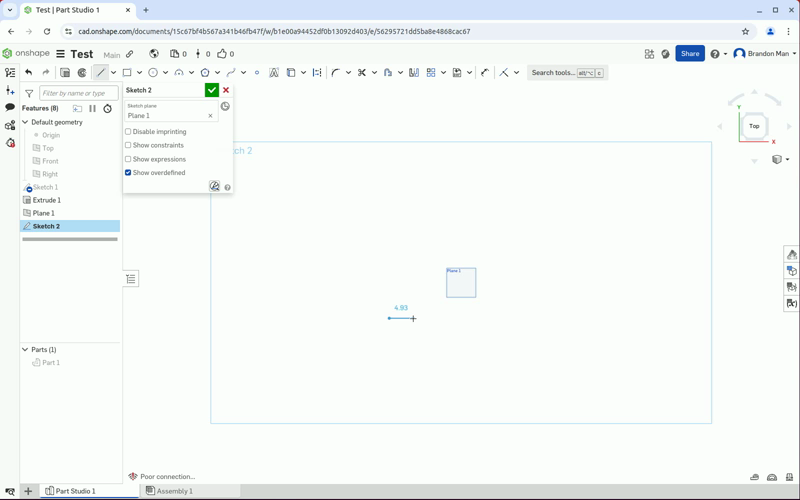
mouse_move(413, 246)
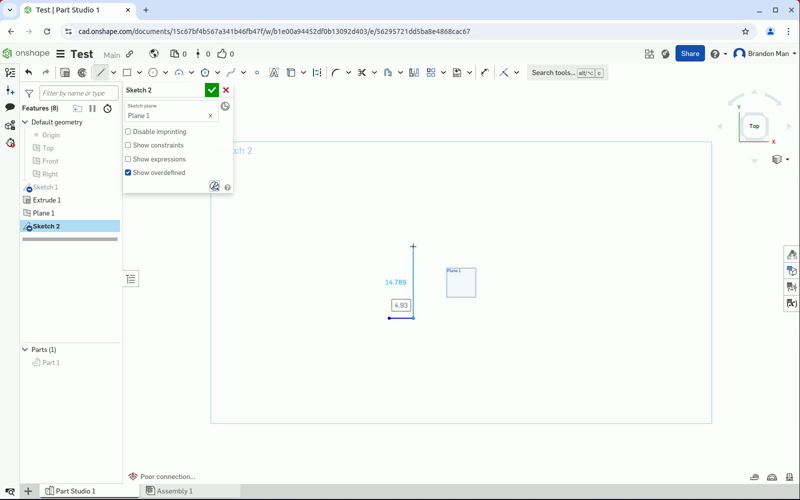
click(413, 246)
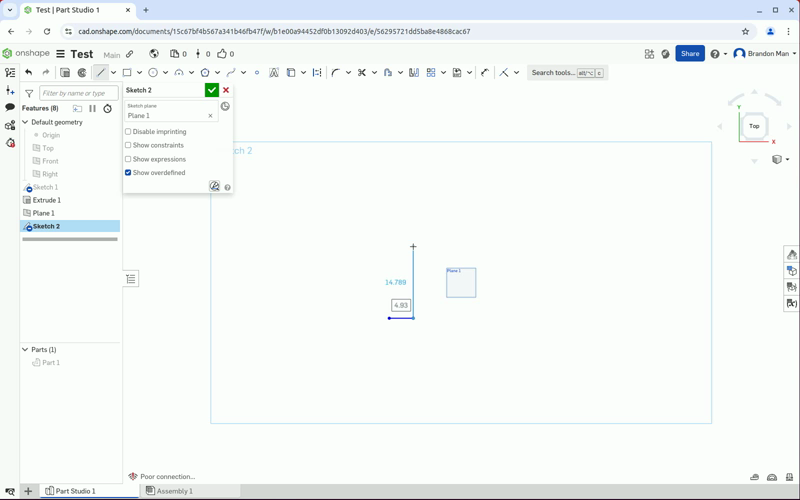
key_up(shift)
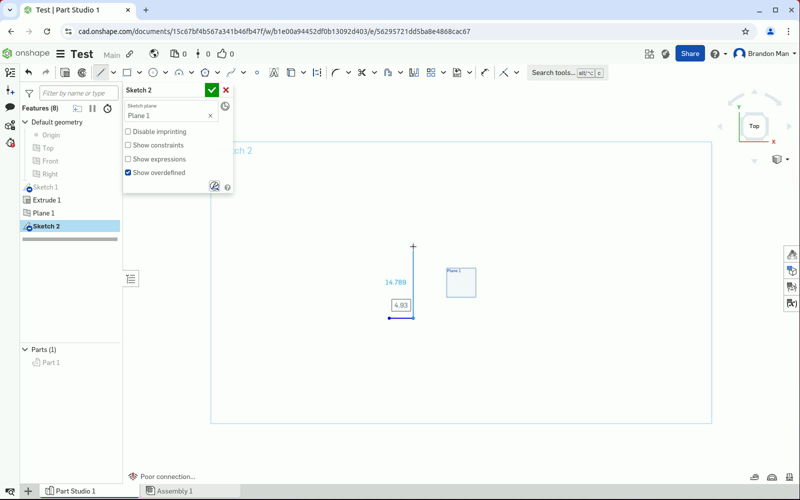
key_down(shift)
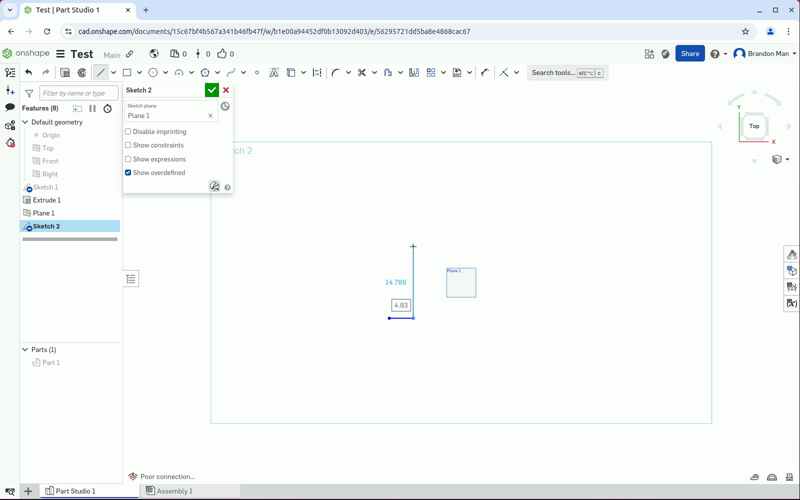
mouse_move(443, 246)
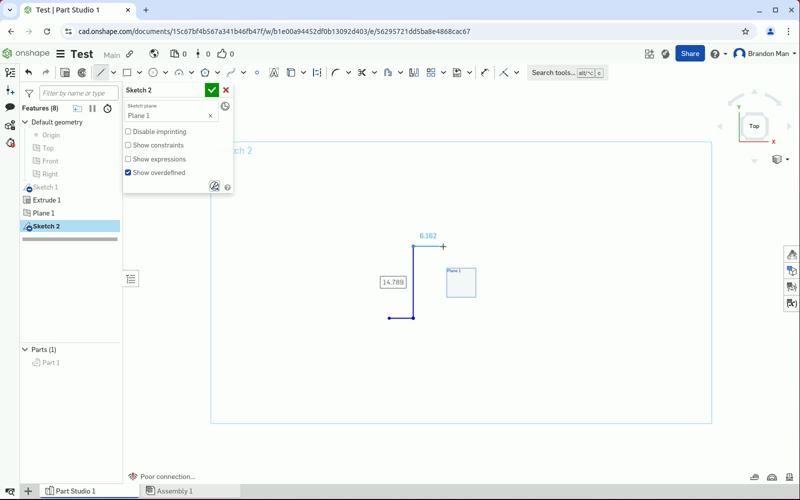
mouse_move(389, 246)
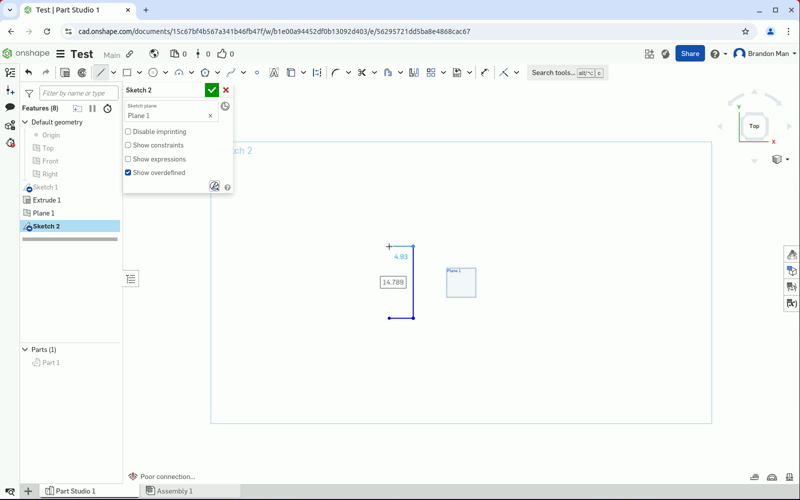
click(389, 246)
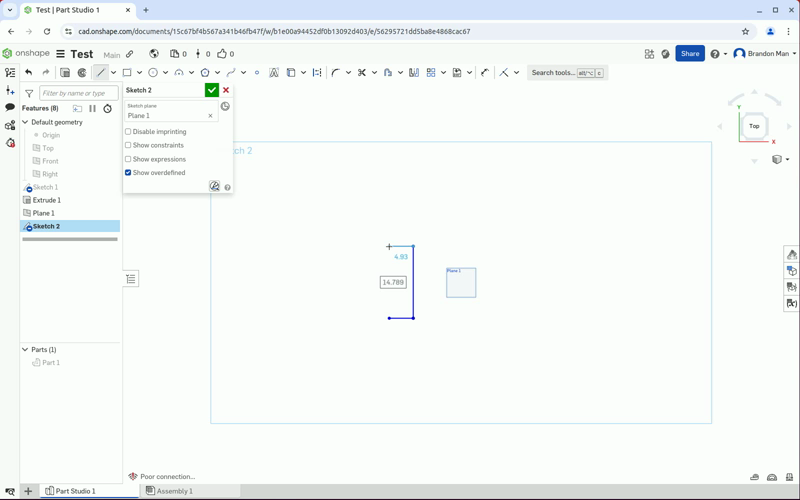
key_up(shift)
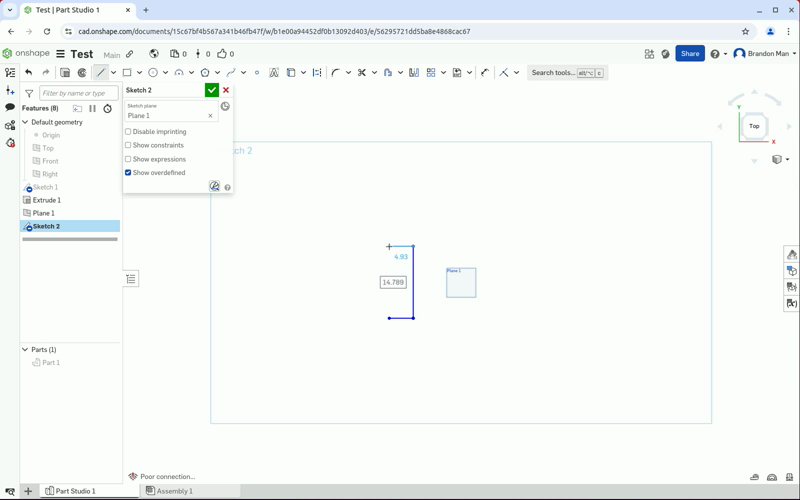
key_down(shift)
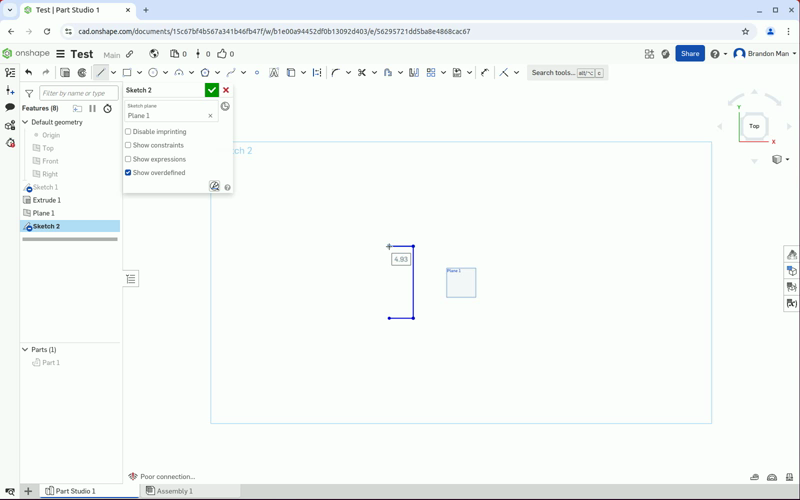
mouse_move(389, 318)
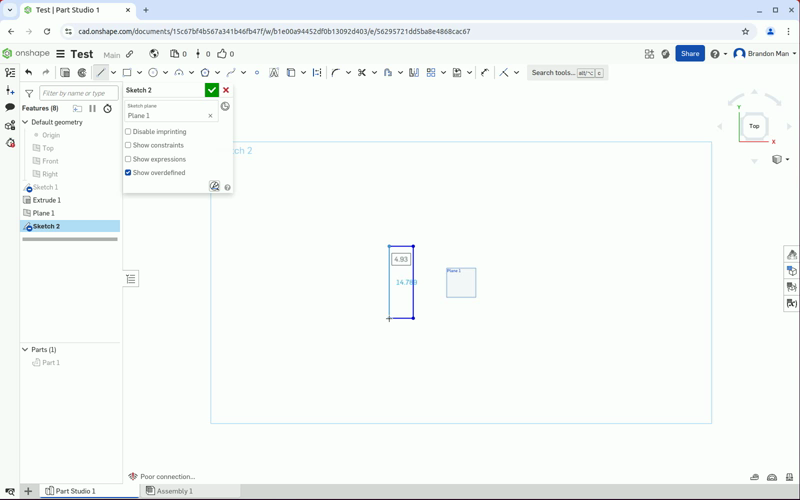
key_up(shift)
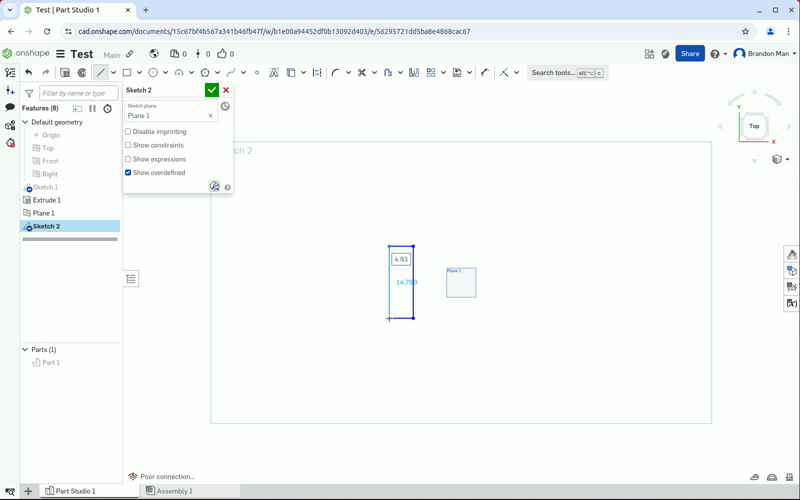
click(389, 318)
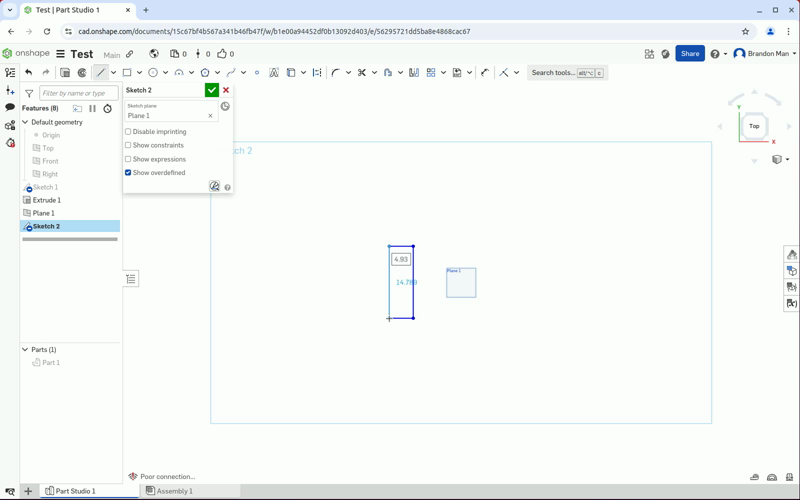
key(esc)
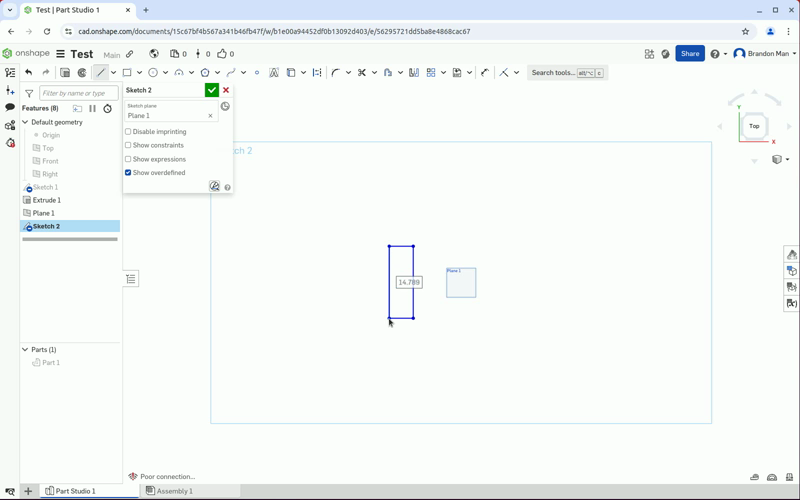
mouse_move(397, 253)
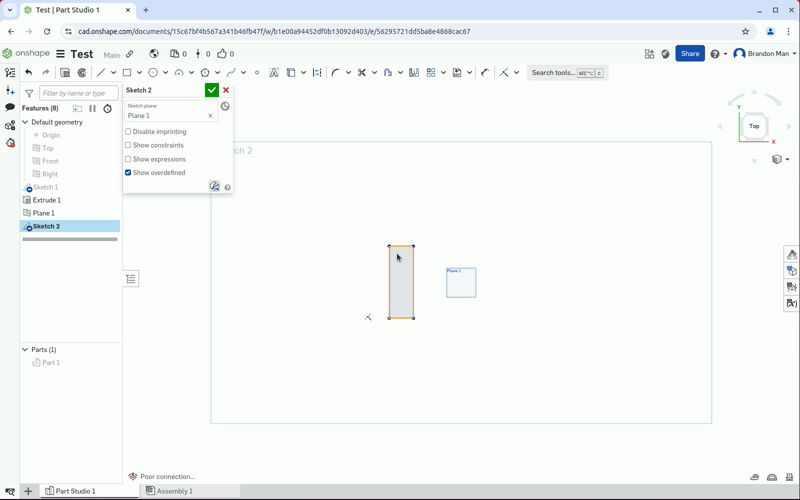
scroll(6)
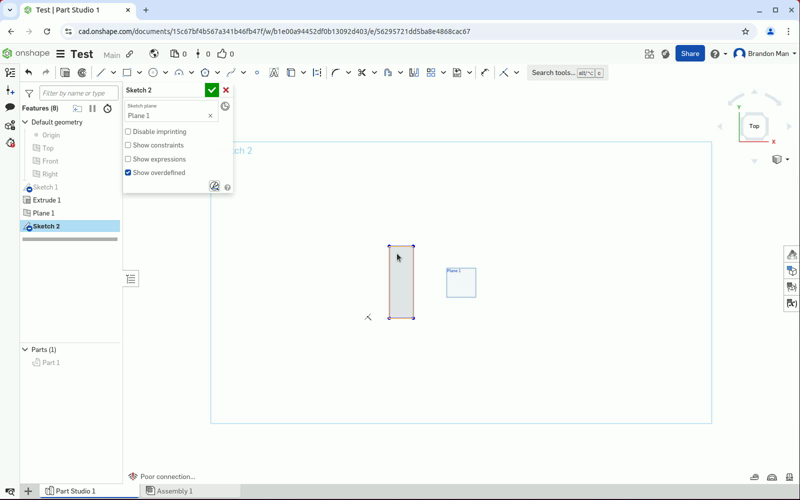
scroll(6)
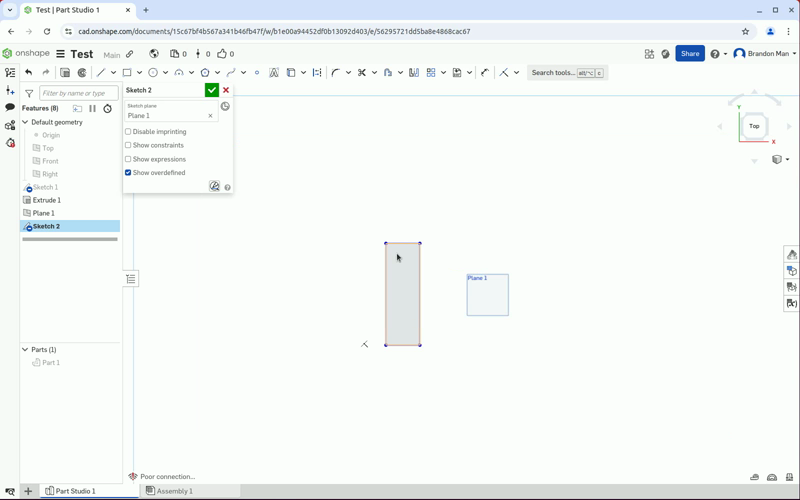
scroll(6)
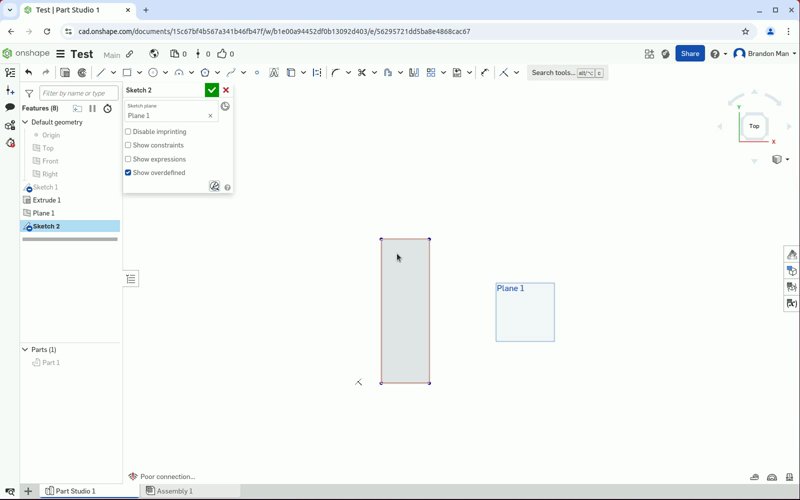
scroll(6)
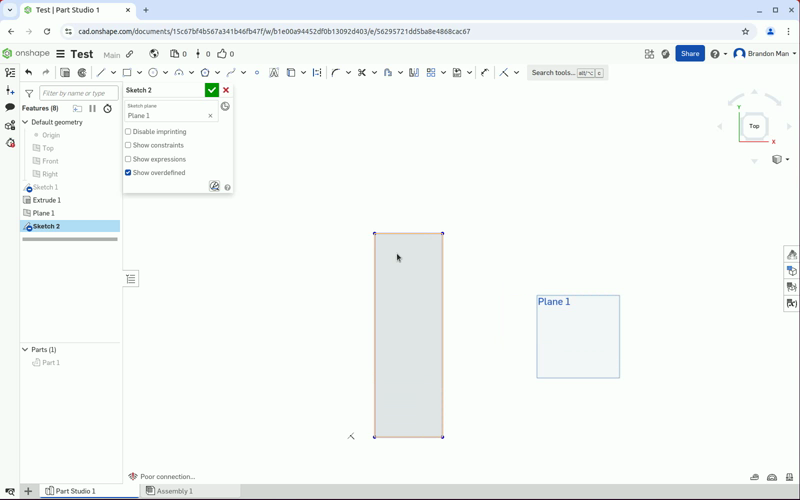
scroll(6)
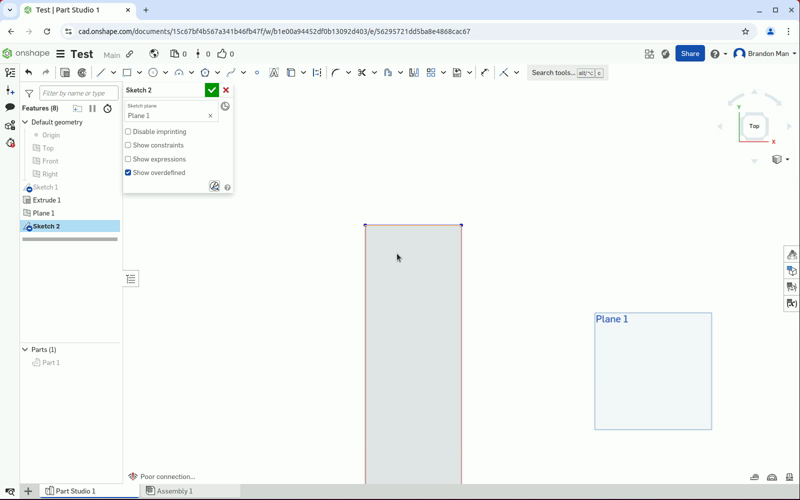
scroll(6)
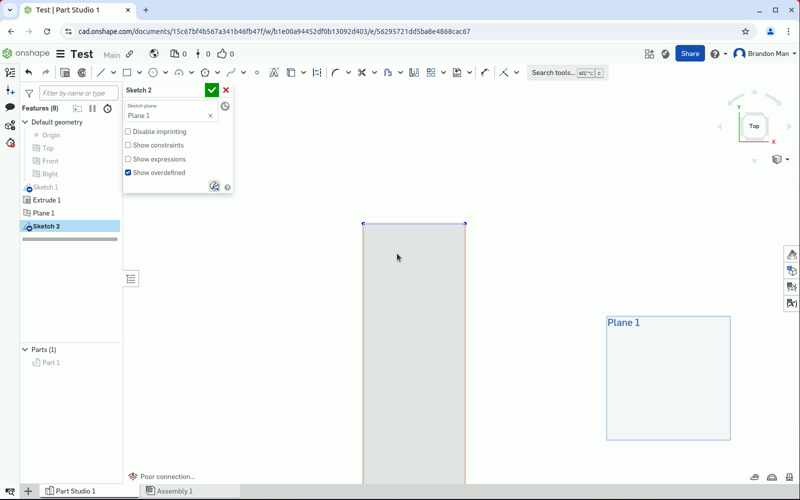
scroll(6)
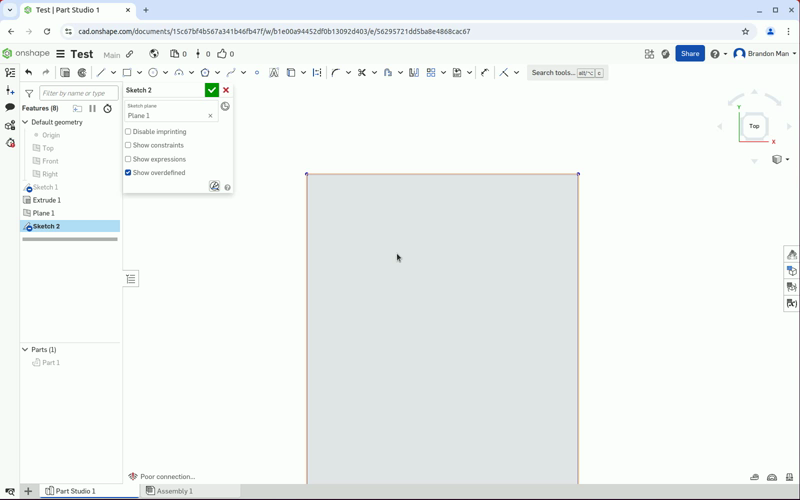
click(397, 253)
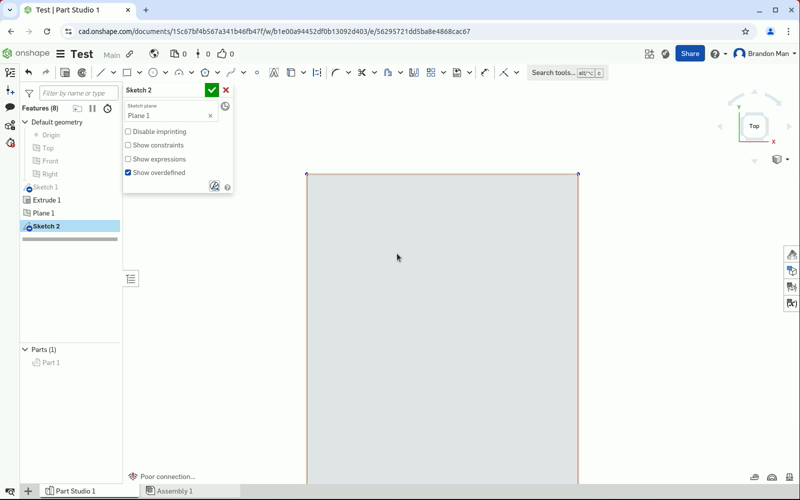
scroll(-6)
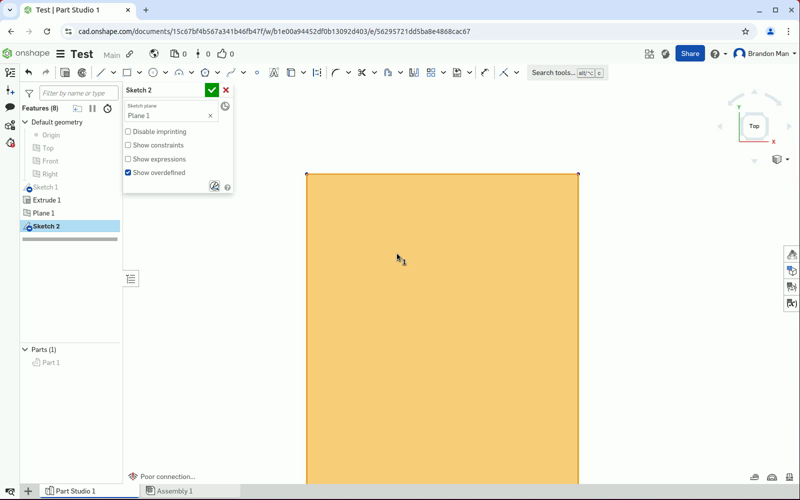
scroll(-6)
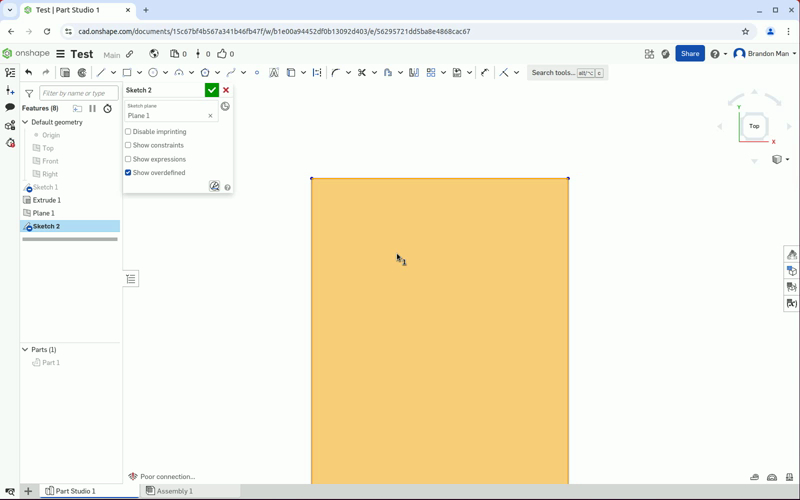
scroll(-6)
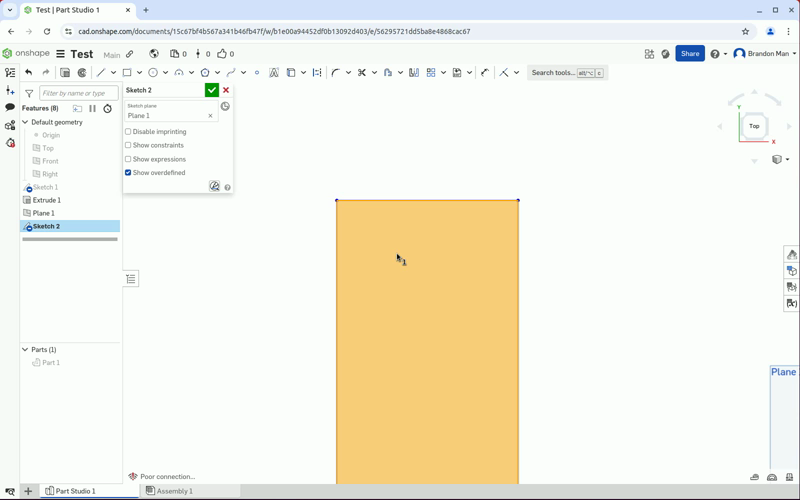
scroll(-6)
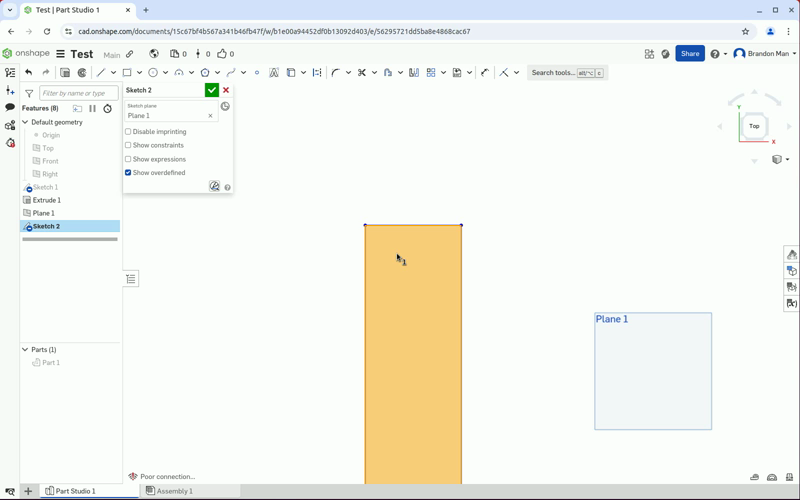
scroll(-6)
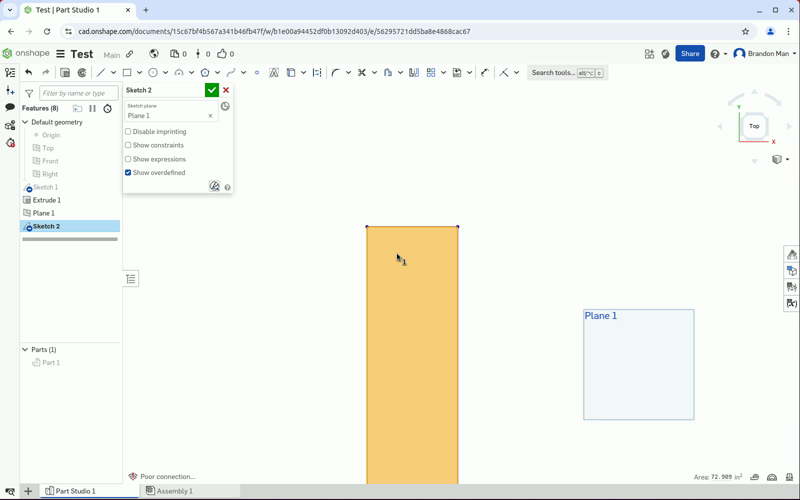
scroll(-6)
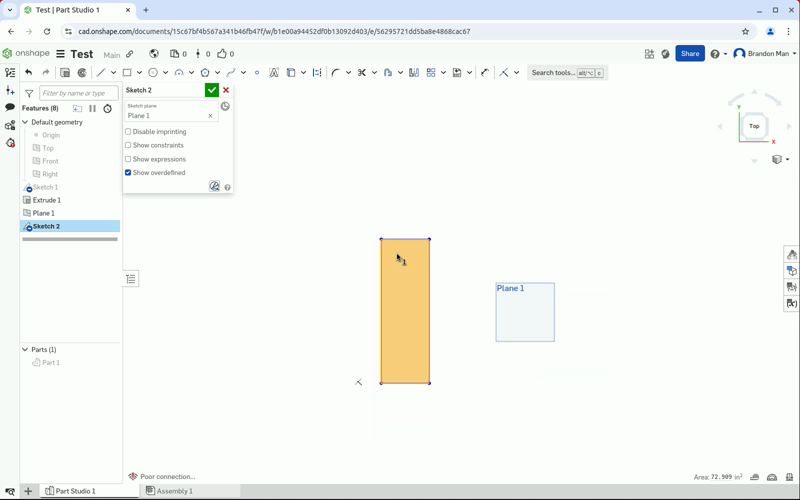
scroll(-6)
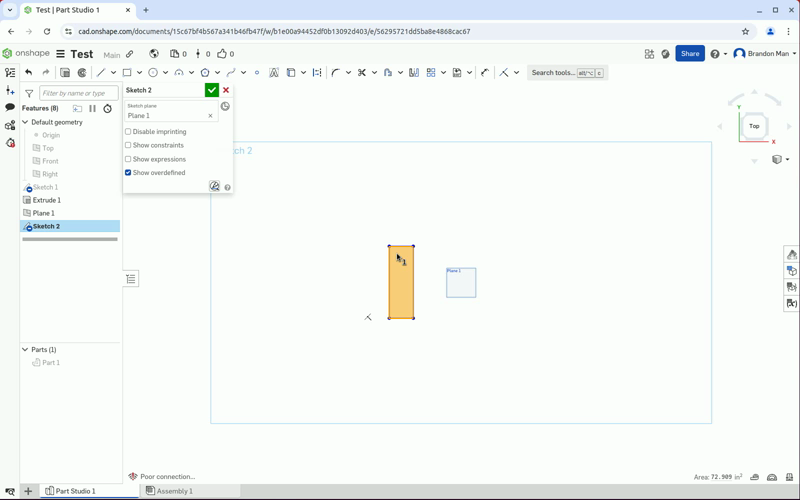
mouse_move(73, 352)
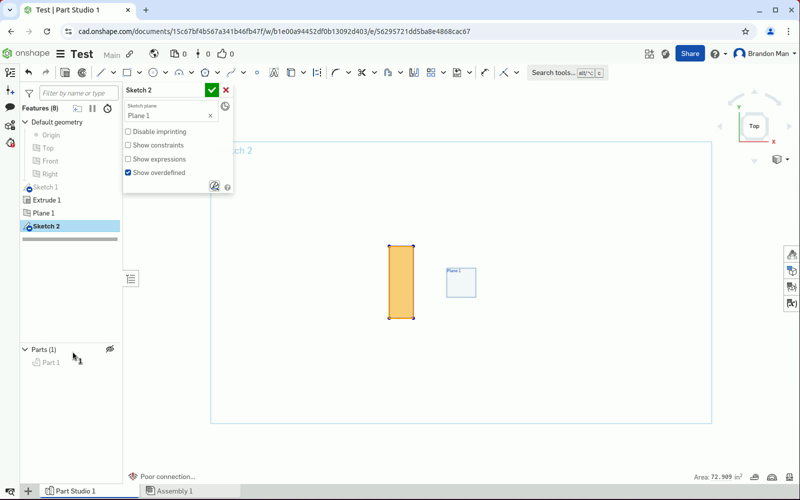
key(shift+y)
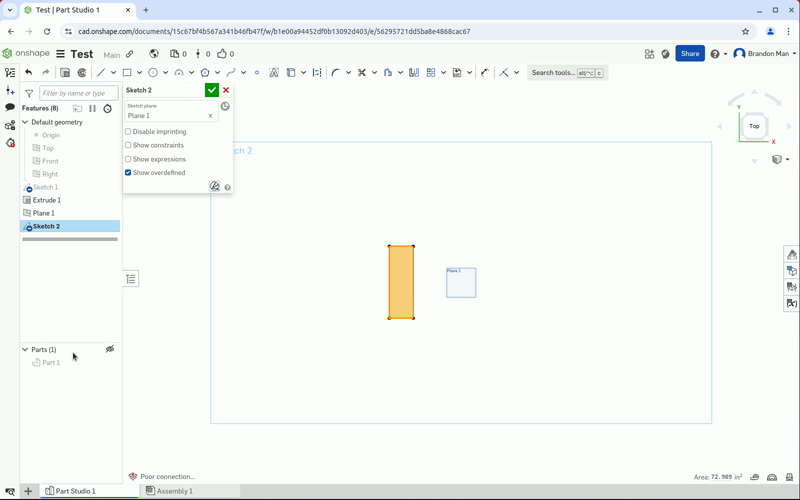
key(shift+e)
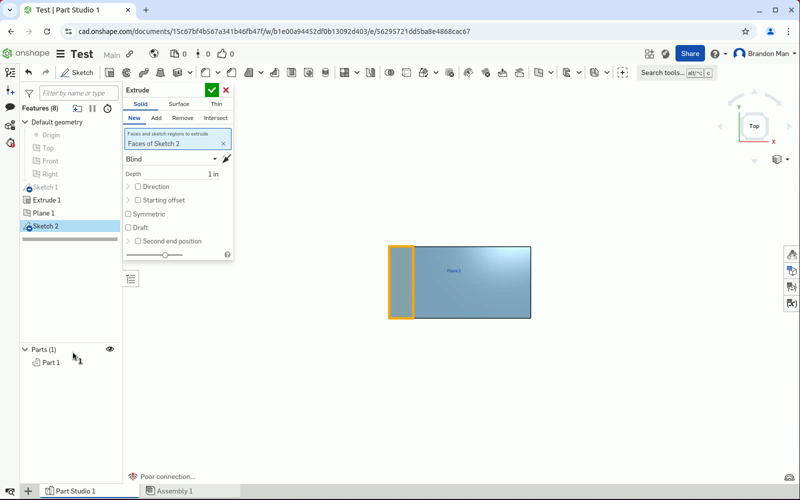
mouse_move(143, 106)
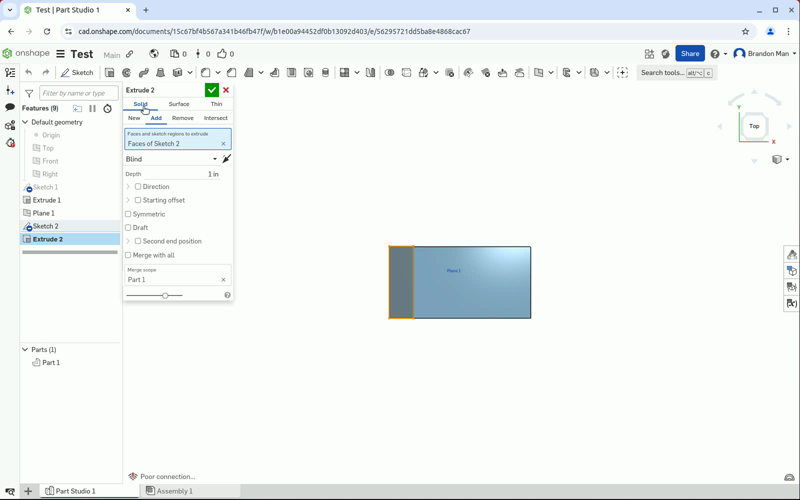
click(143, 106)
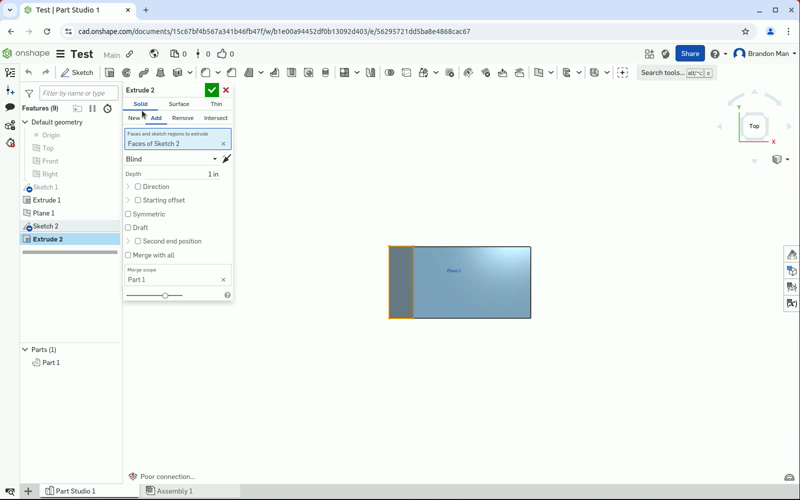
mouse_move(137, 120)
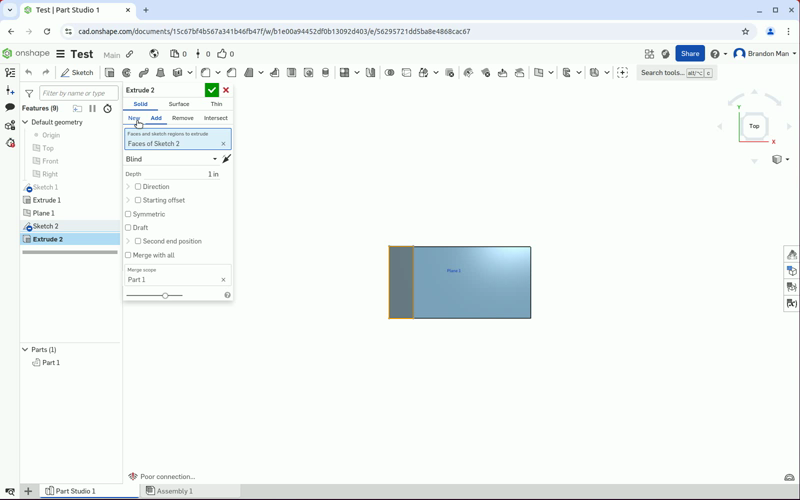
click(137, 120)
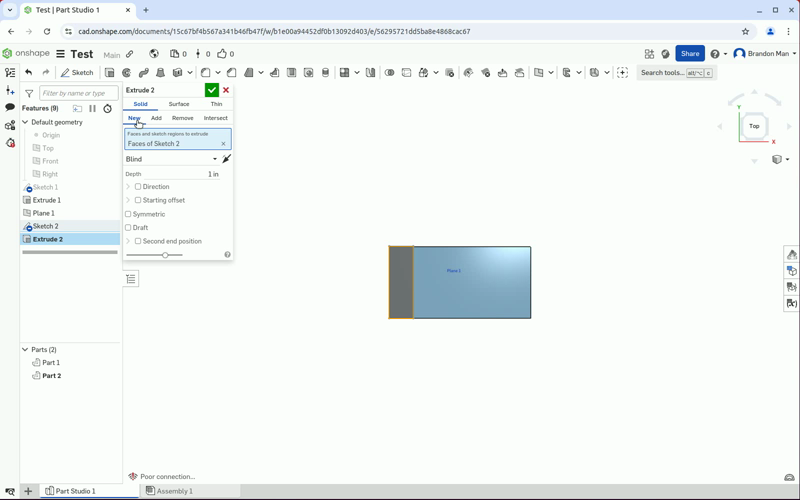
key(tab, 4)
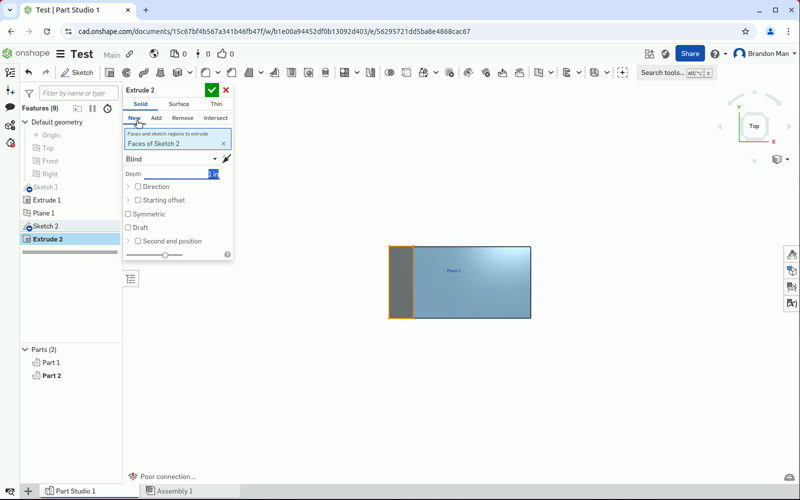
text(18.294)
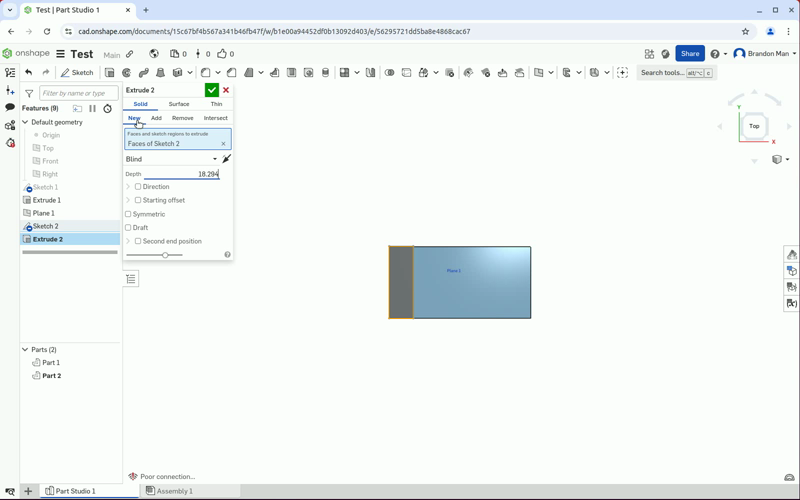
key(enter)
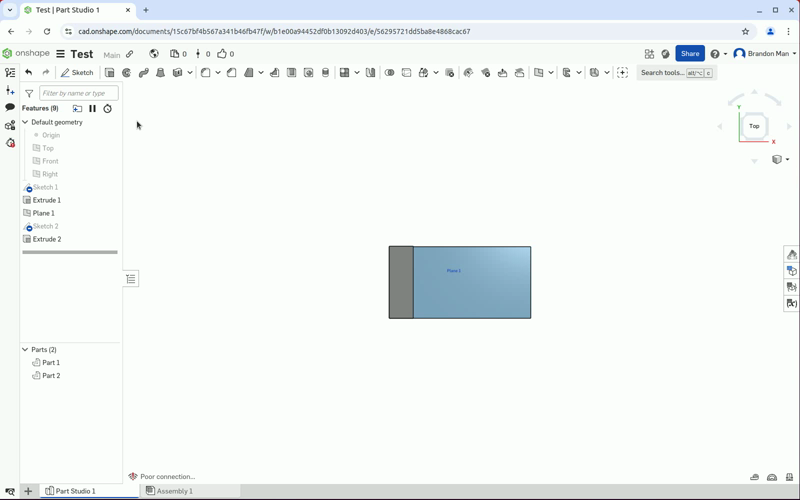
key(shift+h)
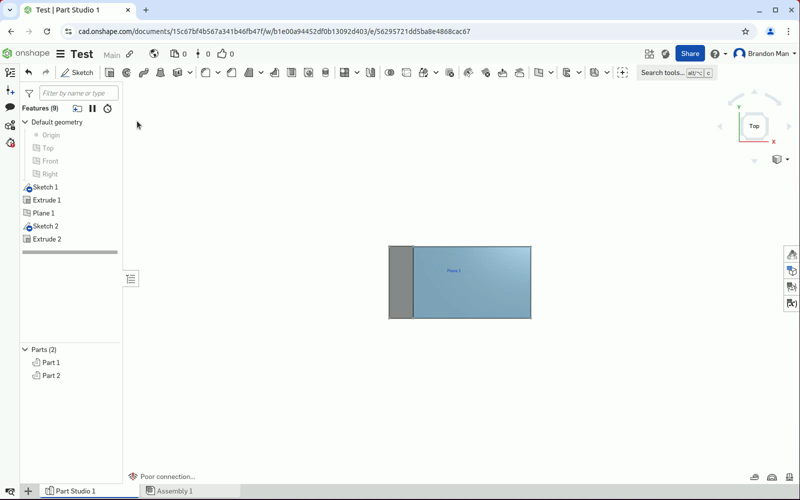
key(shift+h)
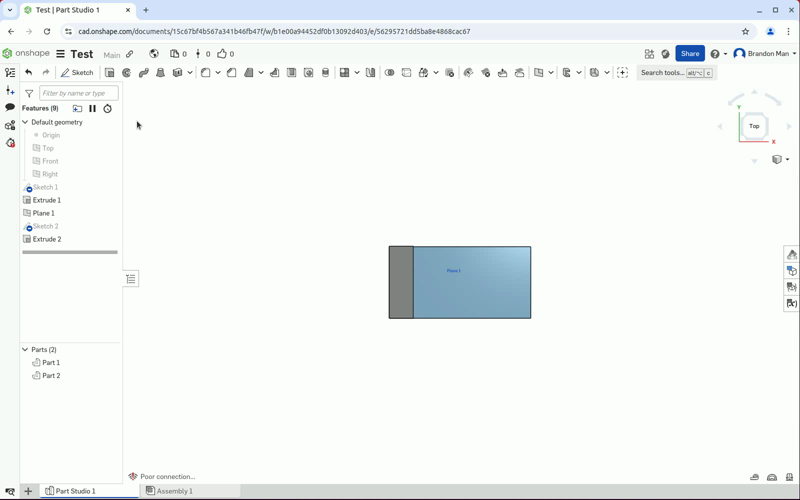
mouse_move(73, 189)
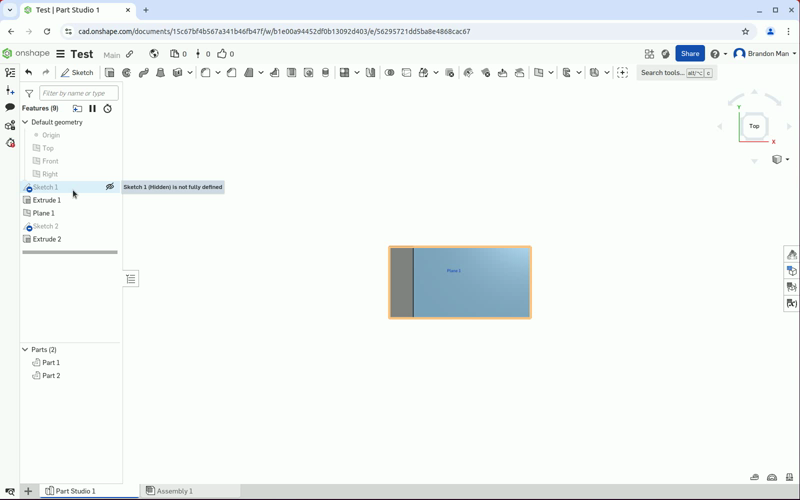
click(73, 189)
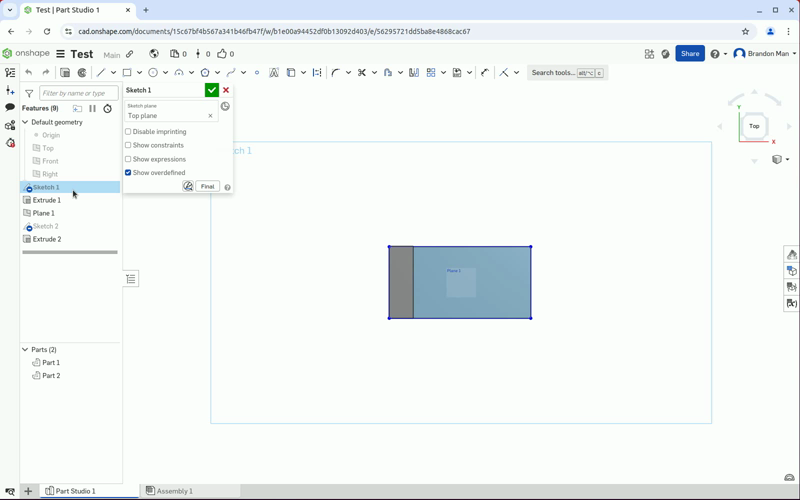
mouse_move(229, 92)
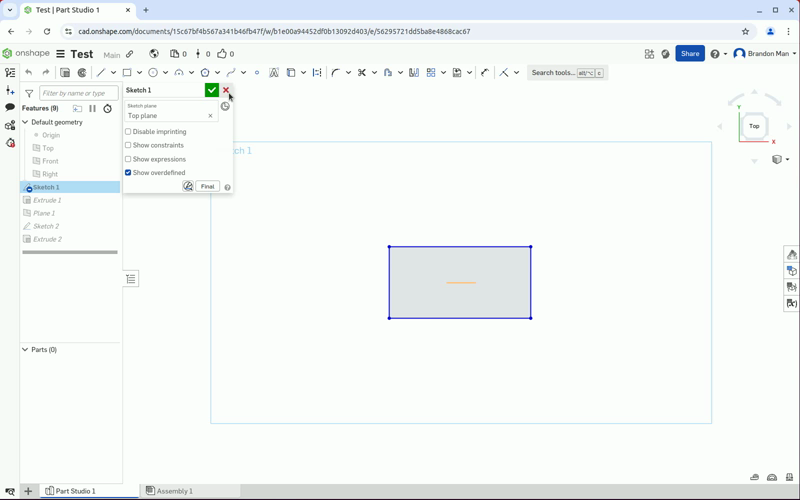
click(229, 92)
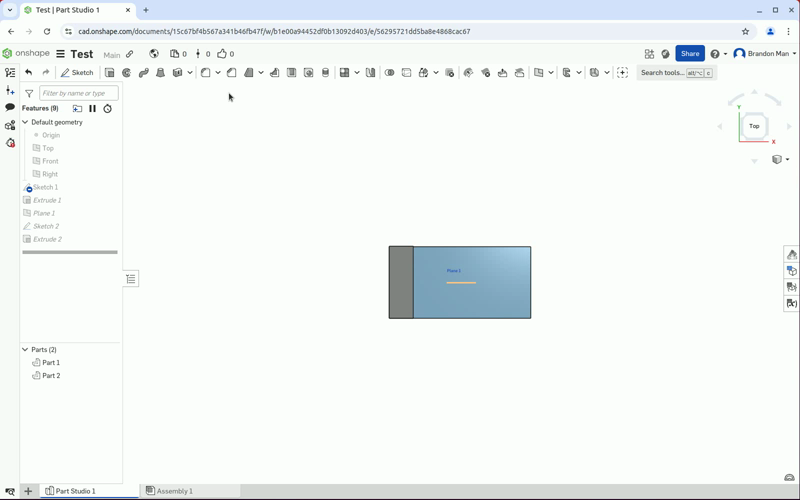
key(shift+s)
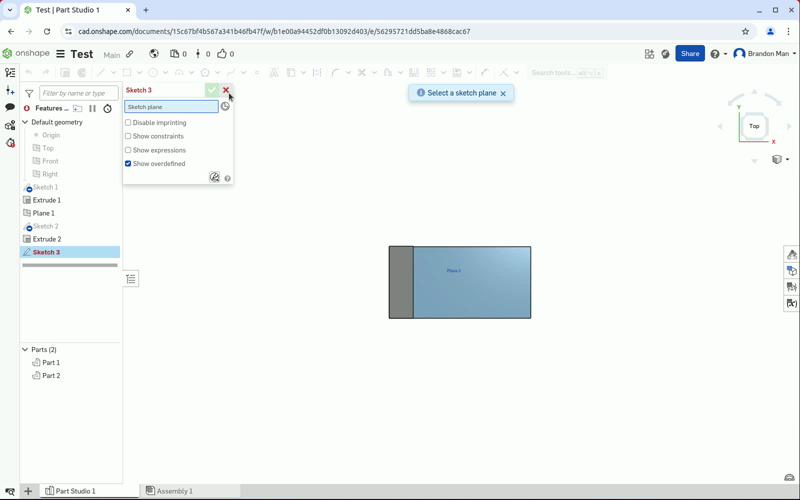
mouse_move(73, 215)
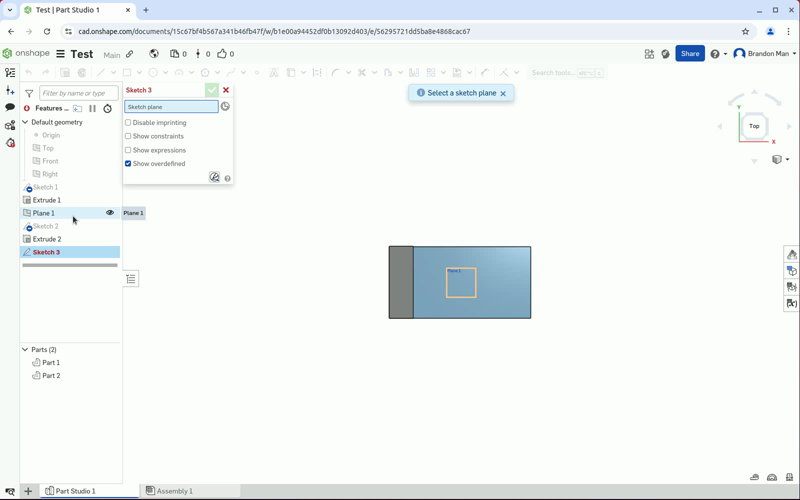
click(73, 215)
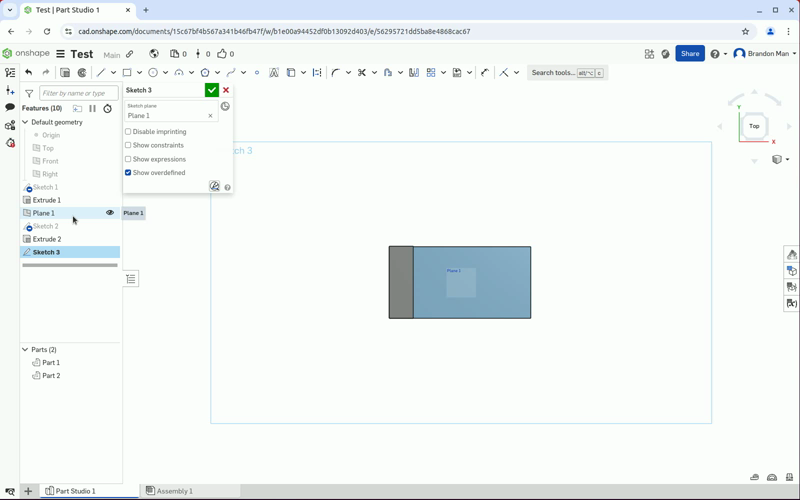
mouse_move(73, 352)
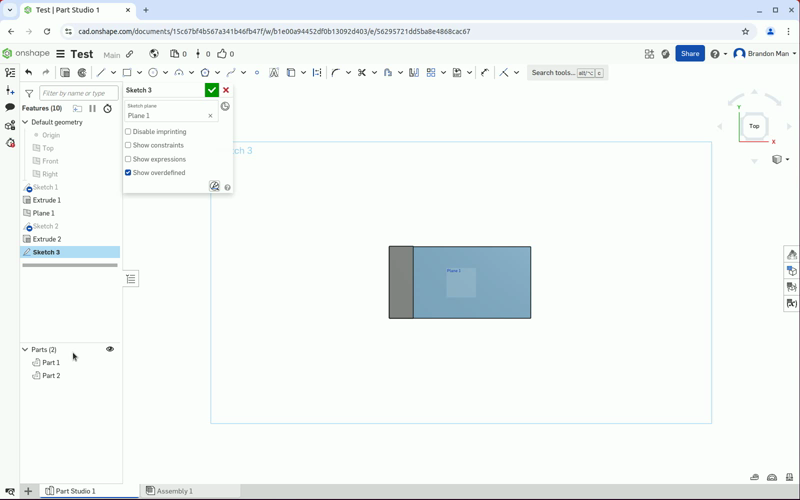
key(y)
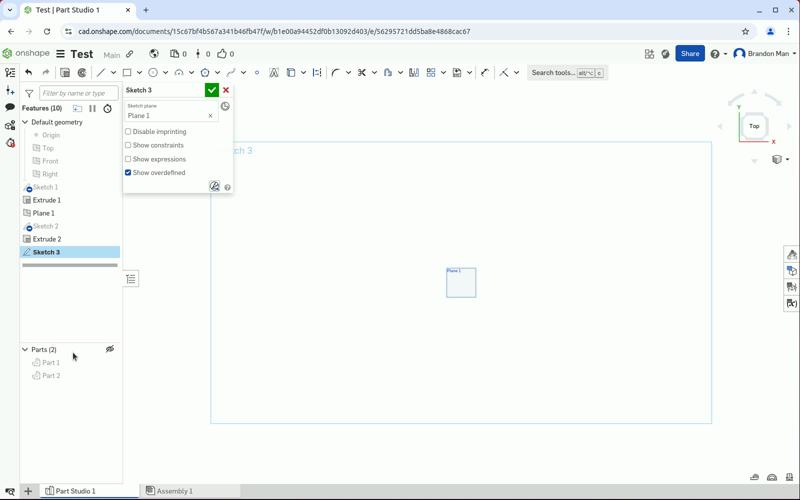
key(l)
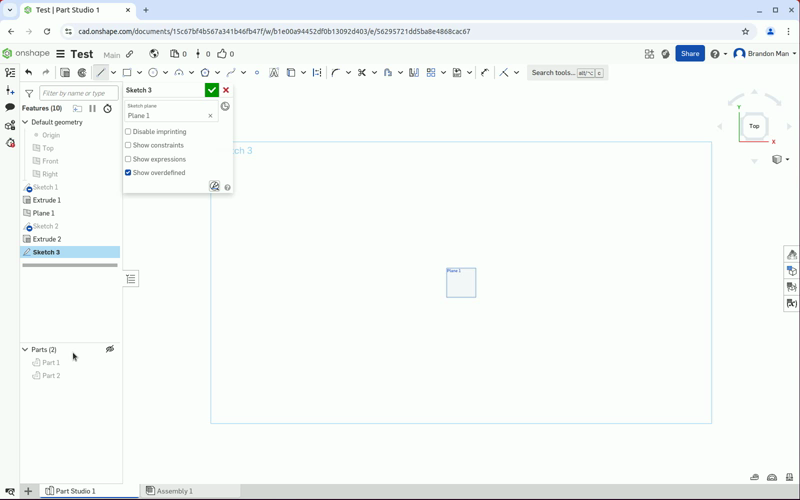
key_down(shift)
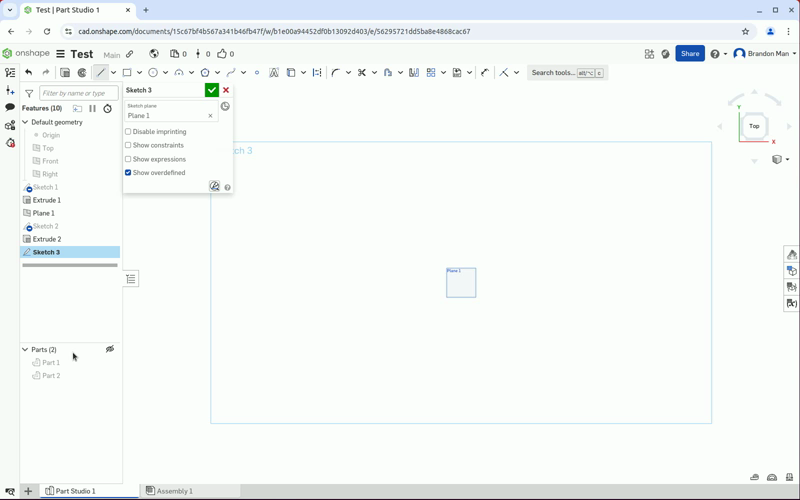
mouse_move(507, 318)
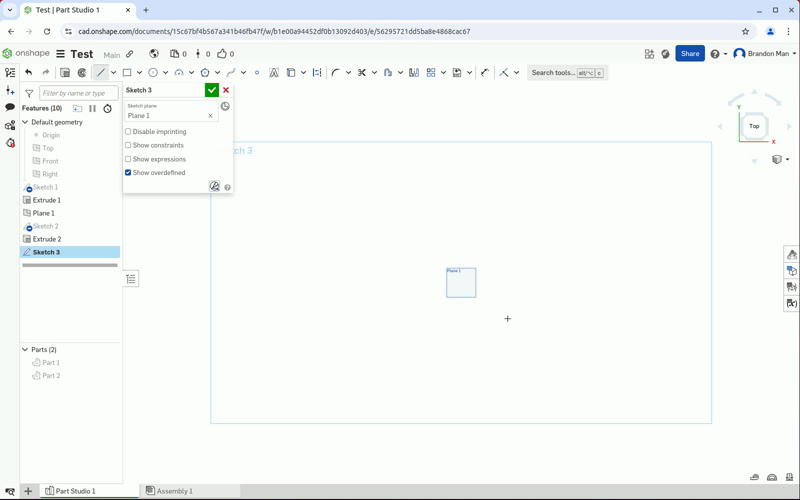
click(507, 318)
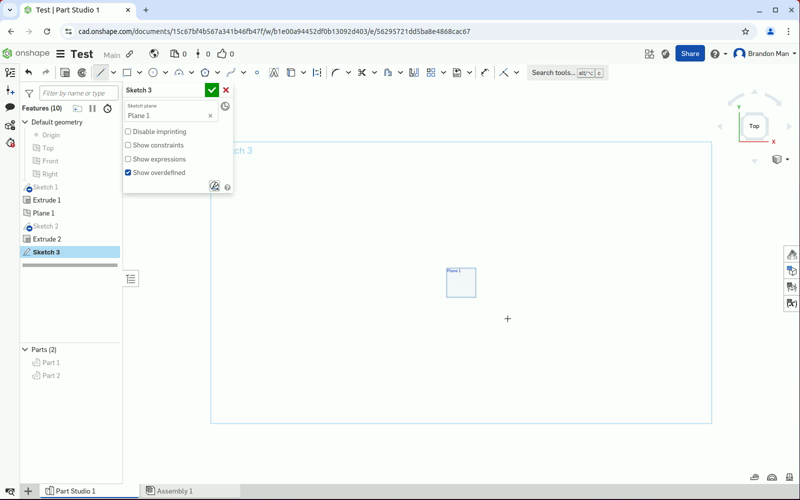
key_up(shift)
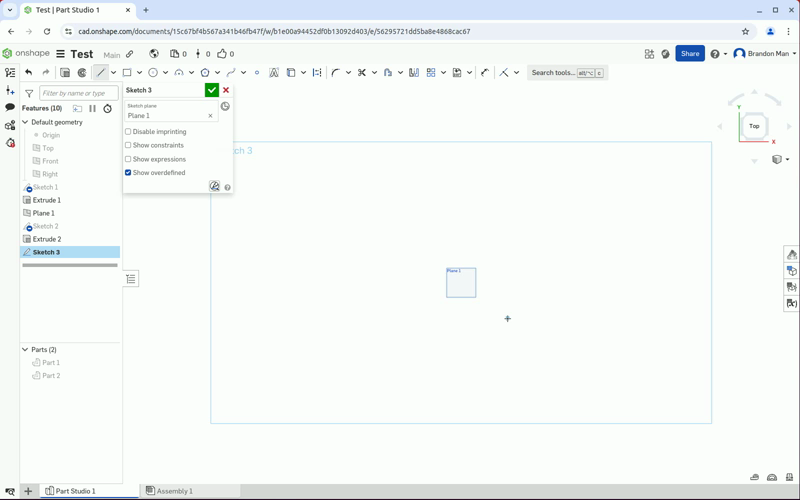
key_down(shift)
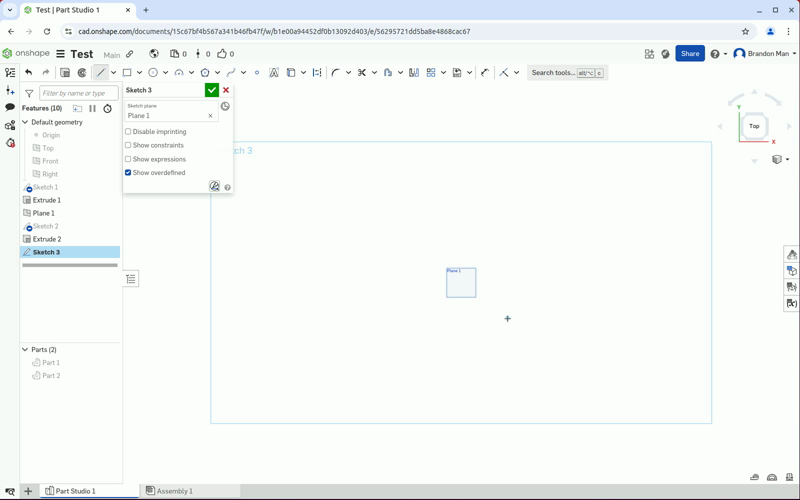
mouse_move(537, 318)
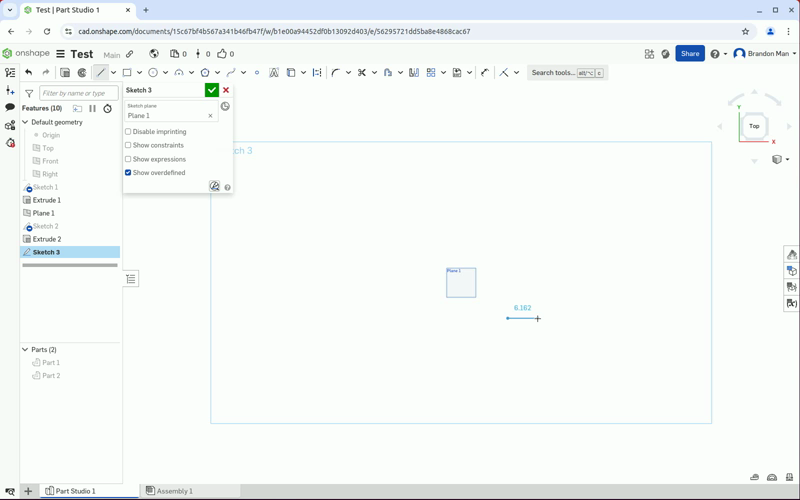
mouse_move(531, 318)
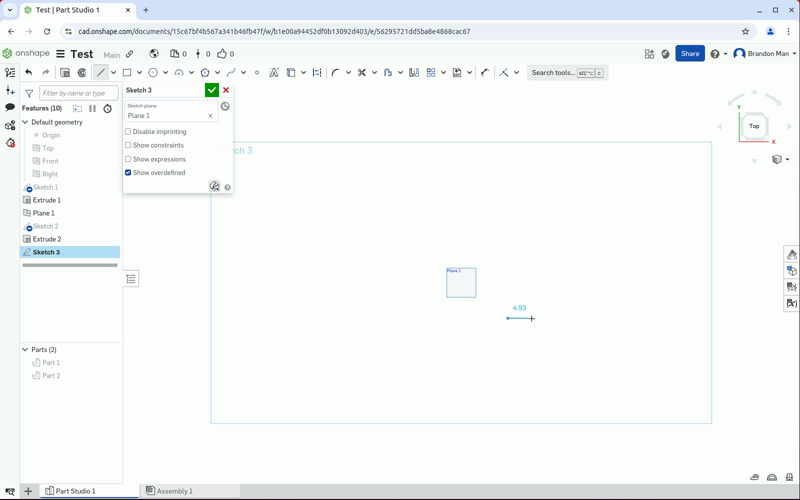
click(531, 318)
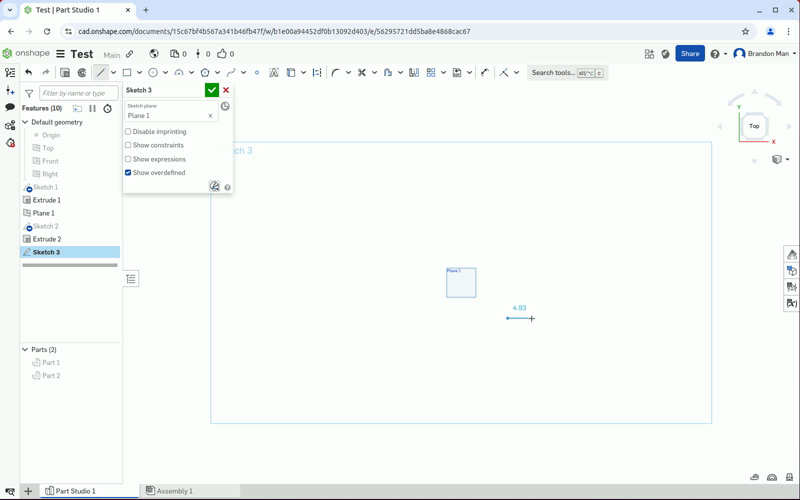
key_up(shift)
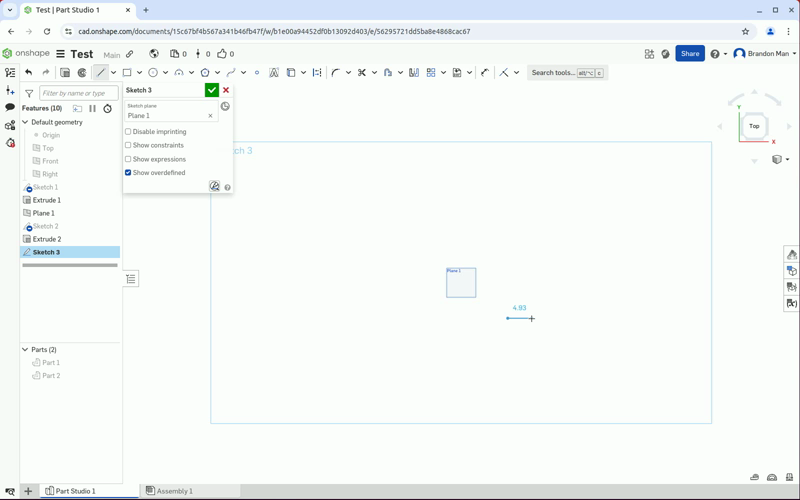
key_down(shift)
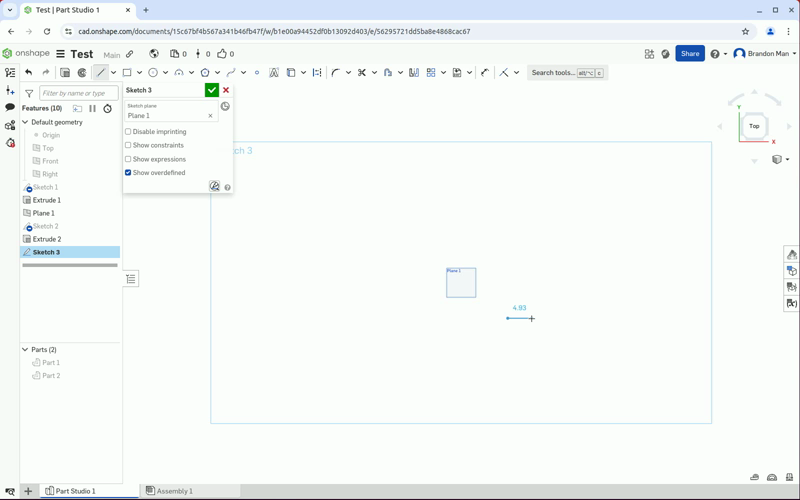
mouse_move(531, 246)
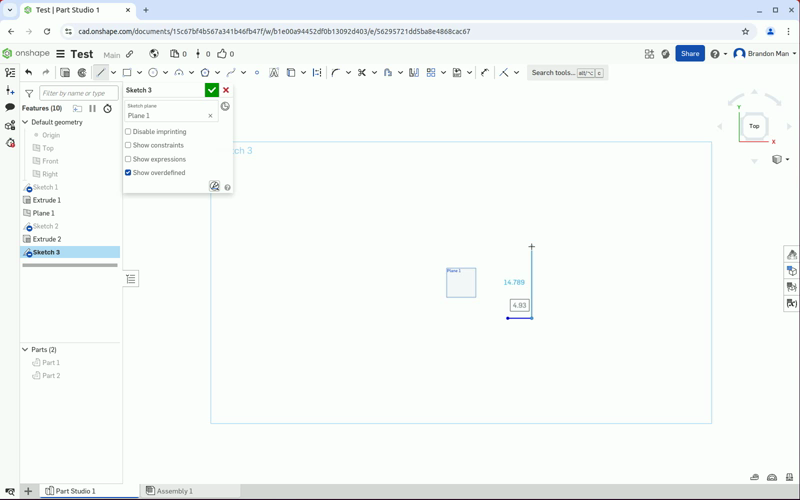
click(531, 246)
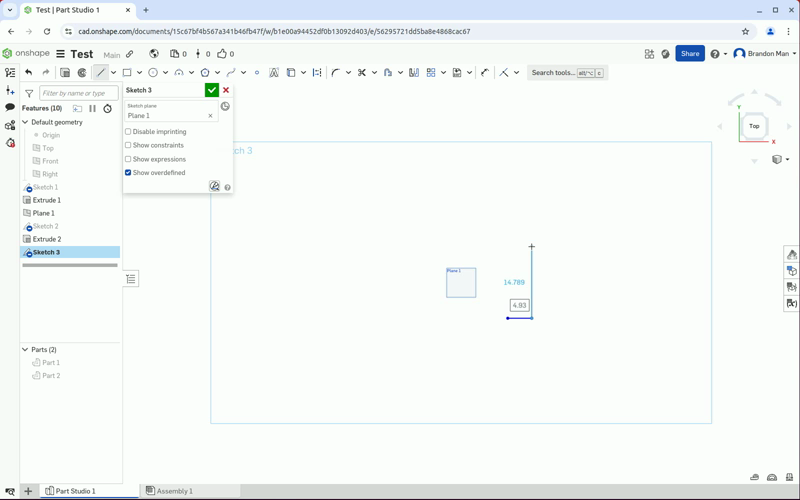
key_up(shift)
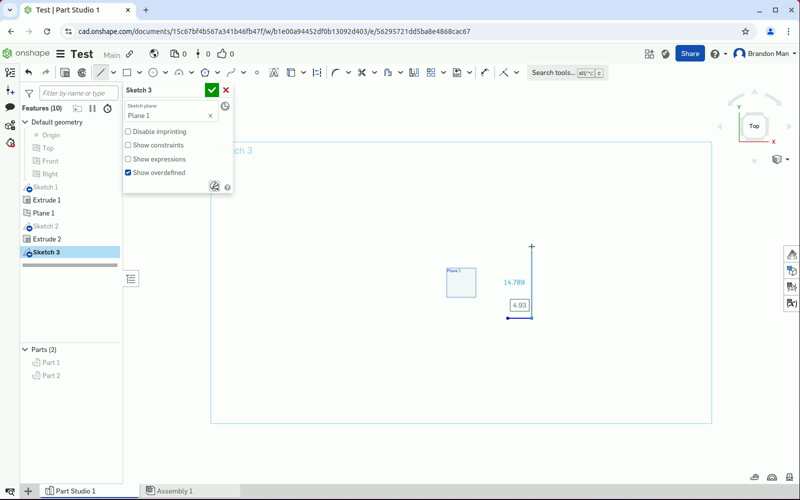
key_down(shift)
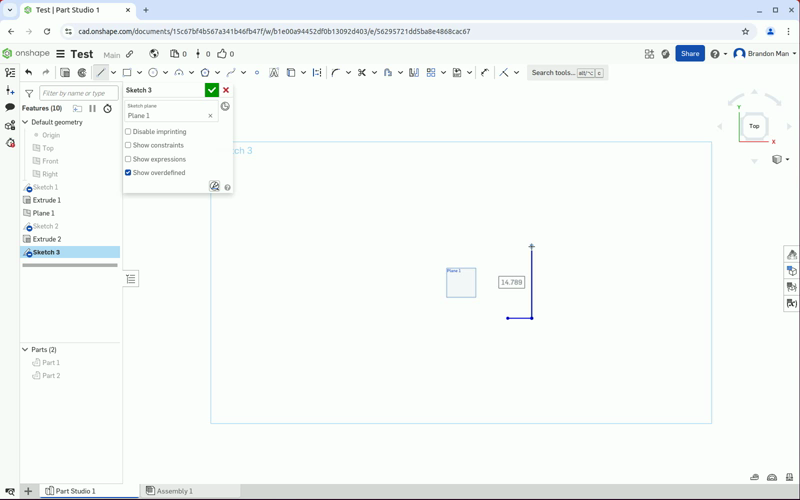
mouse_move(561, 246)
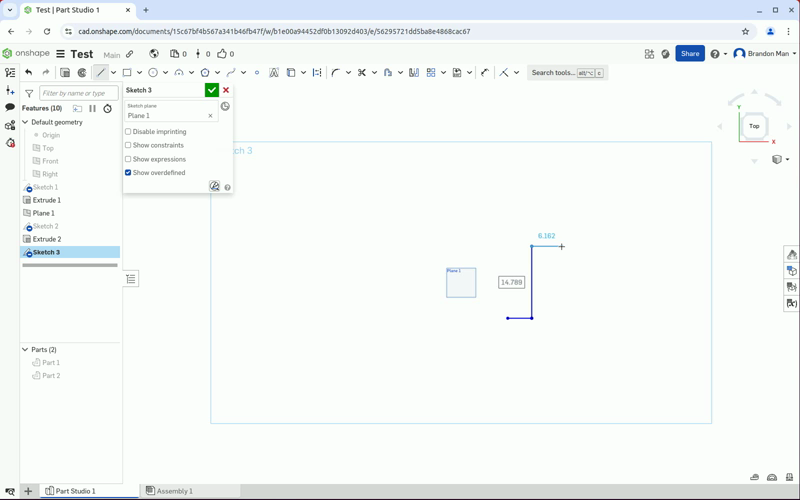
mouse_move(507, 246)
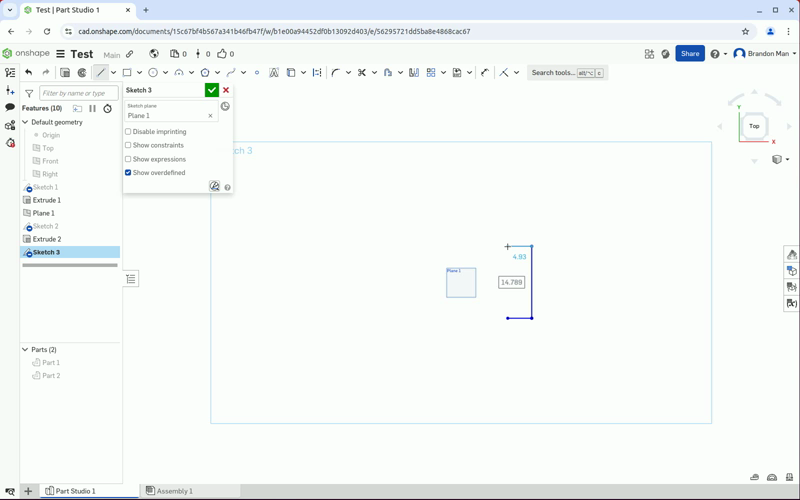
click(507, 246)
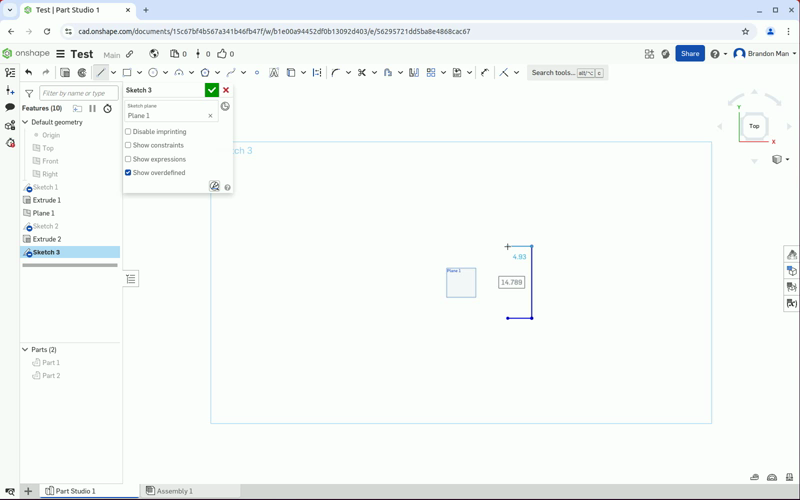
key_up(shift)
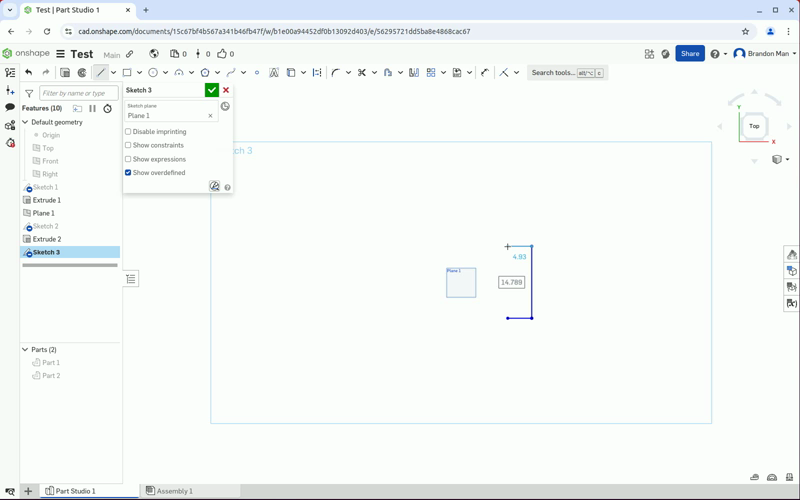
key_down(shift)
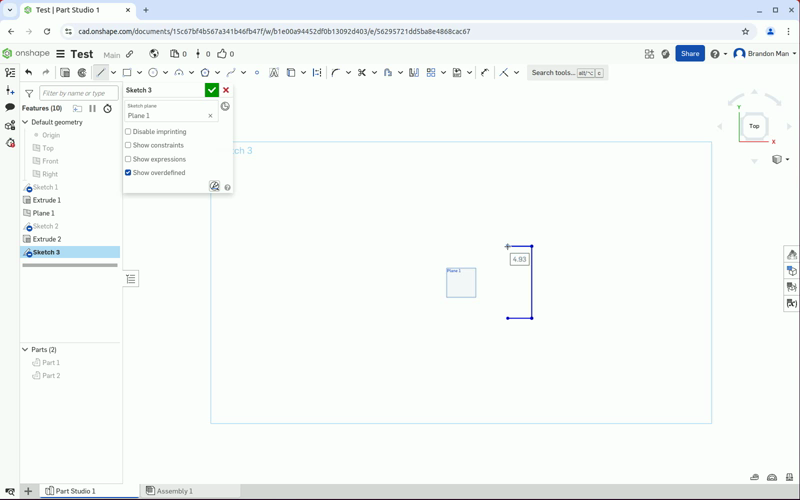
mouse_move(507, 318)
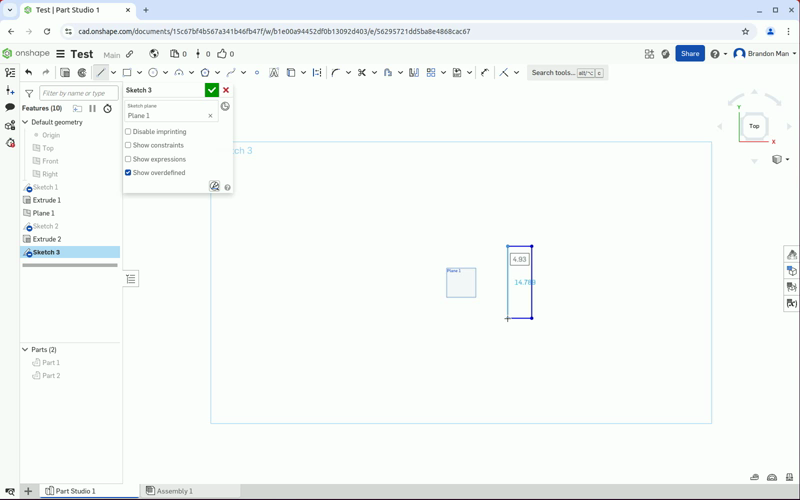
key_up(shift)
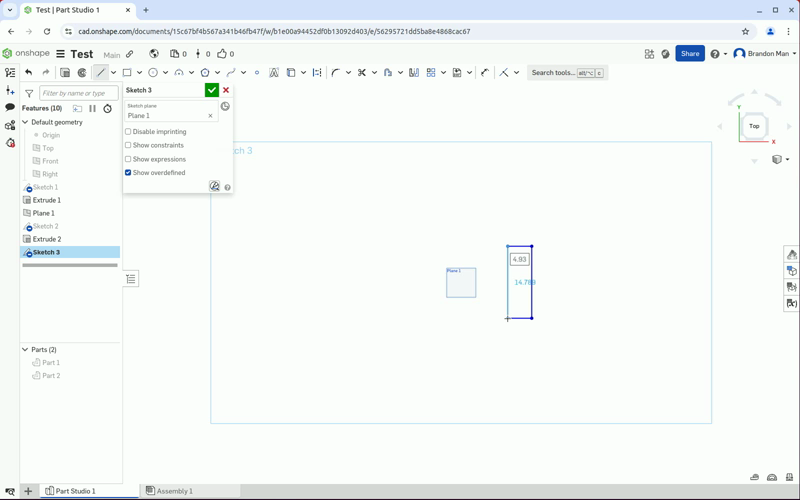
click(507, 318)
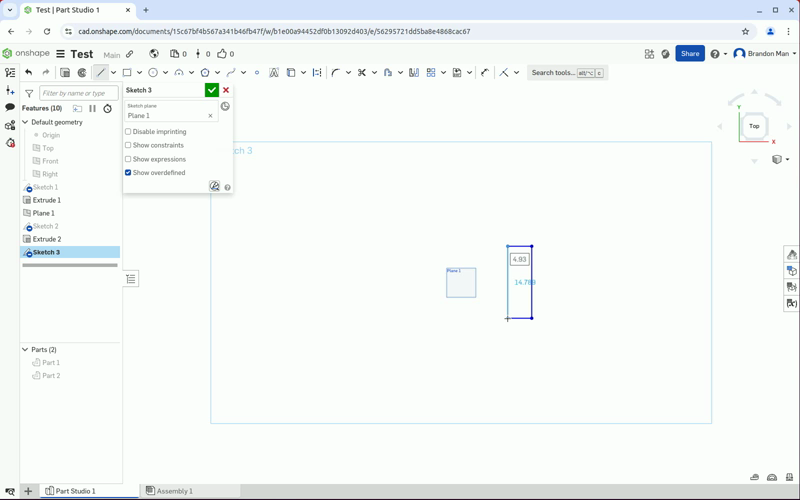
key(esc)
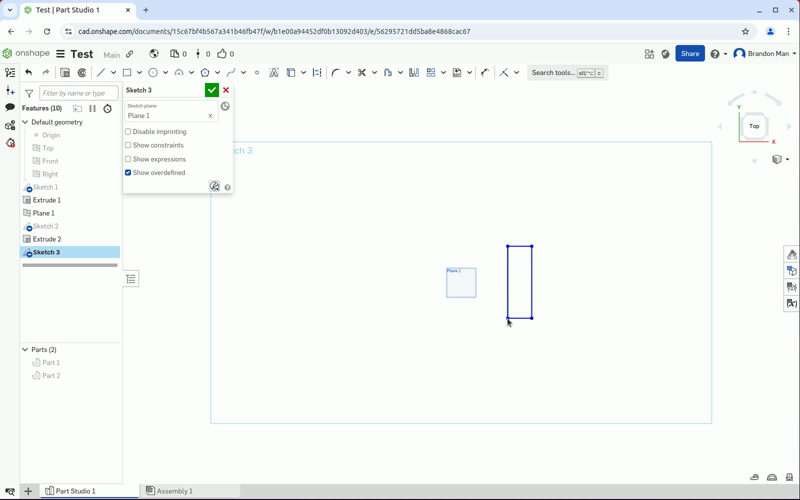
mouse_move(510, 293)
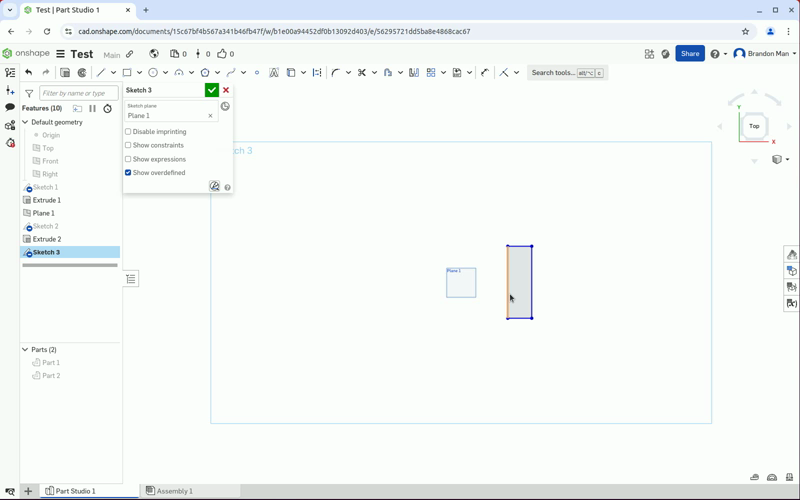
scroll(6)
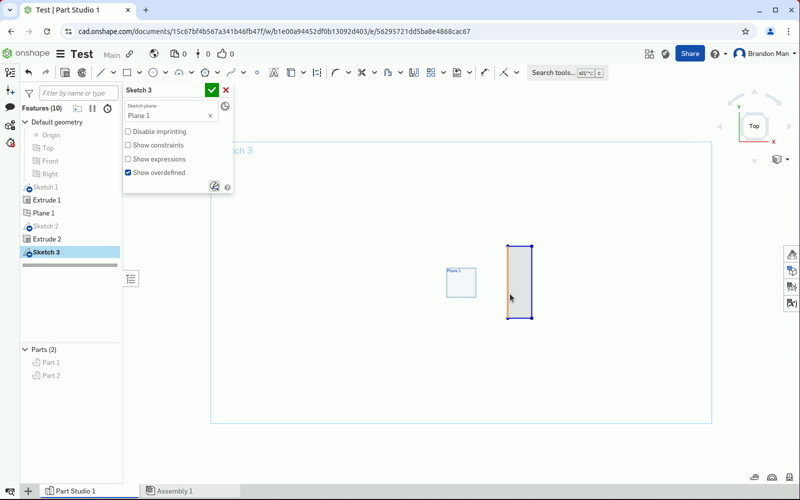
scroll(6)
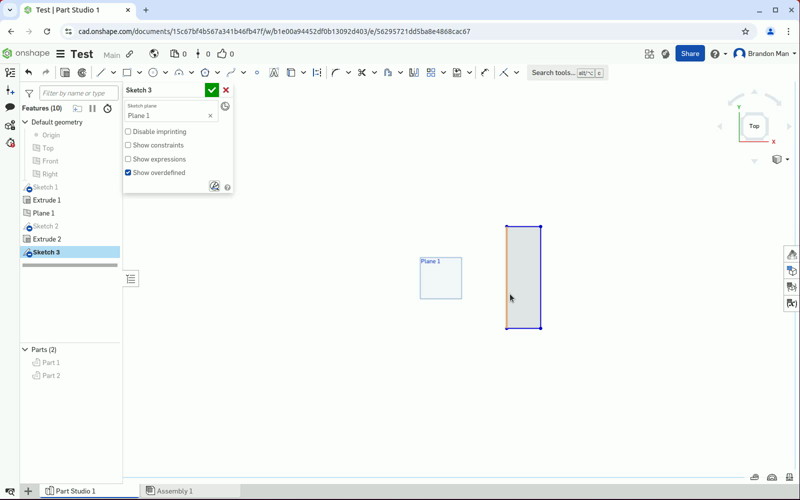
scroll(6)
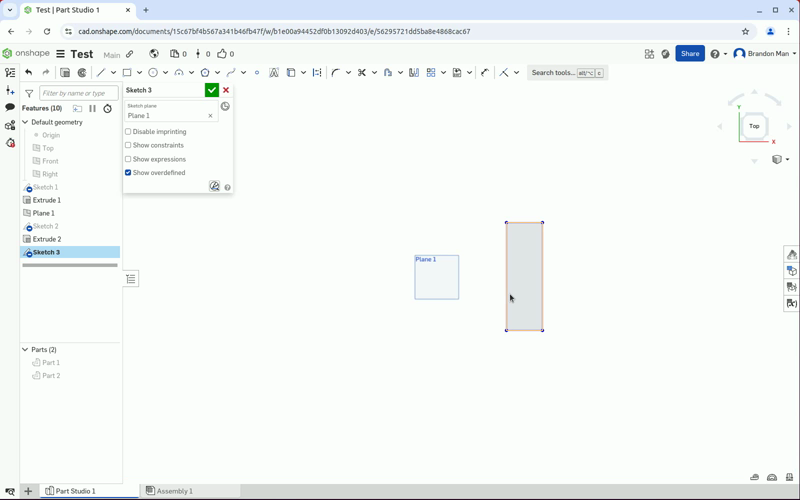
scroll(6)
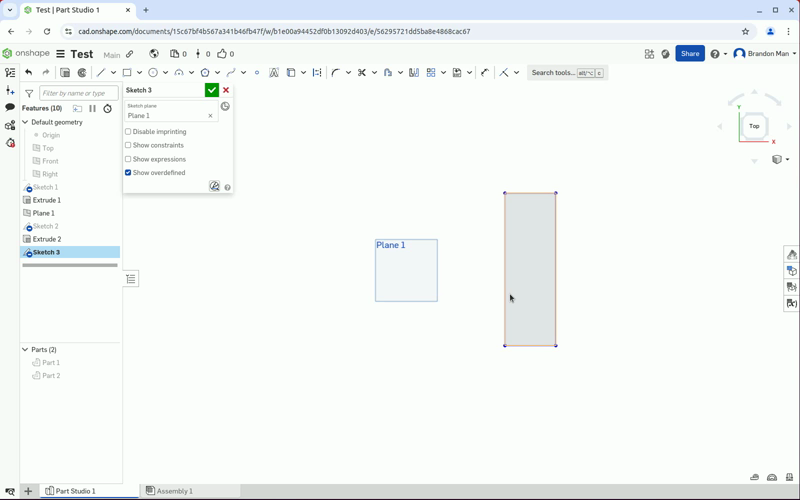
scroll(6)
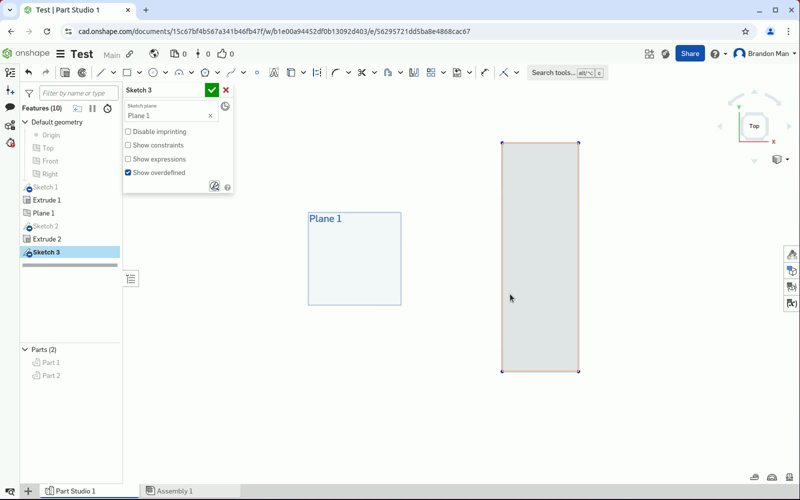
scroll(6)
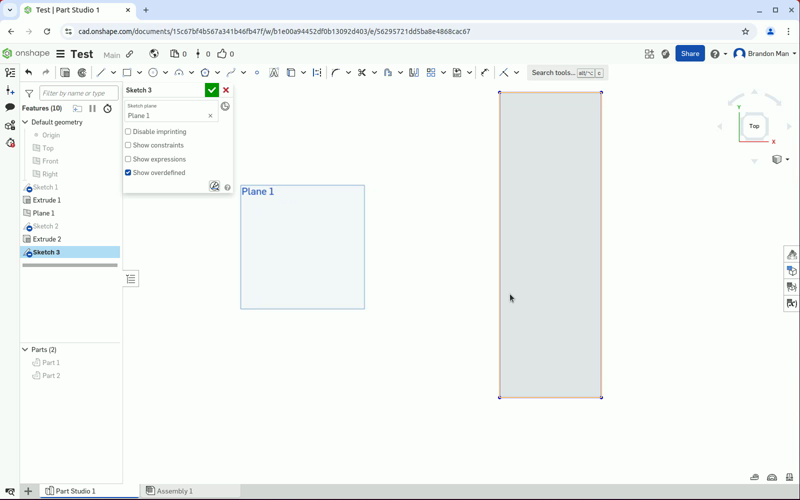
scroll(6)
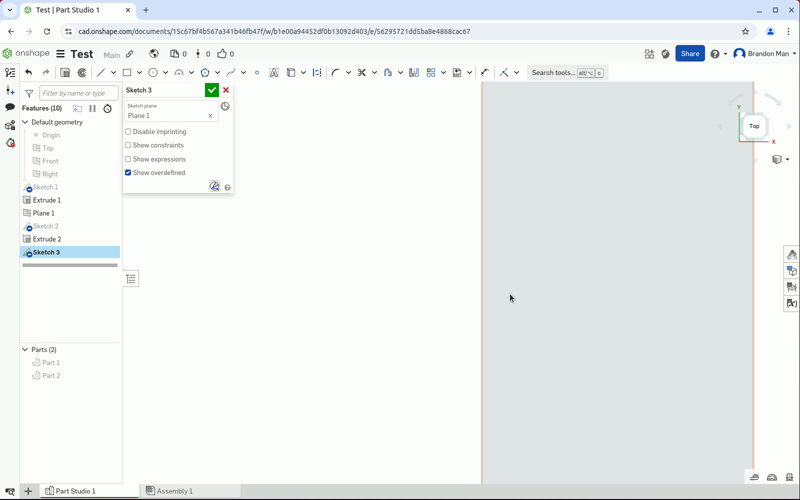
click(510, 293)
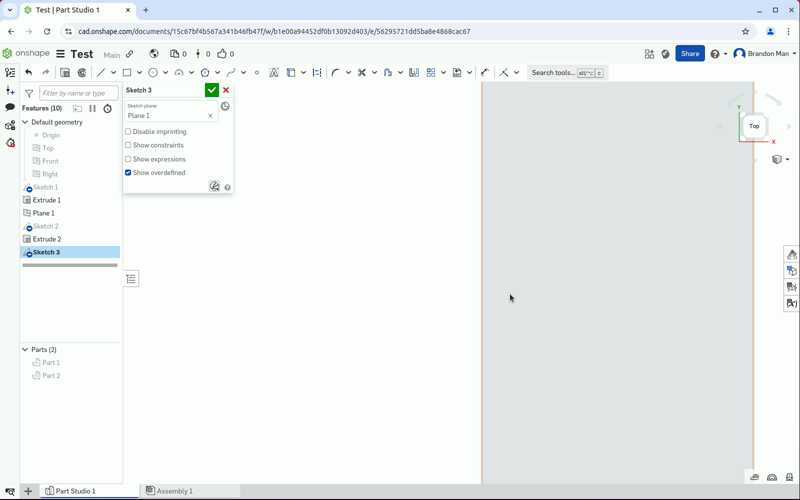
scroll(-6)
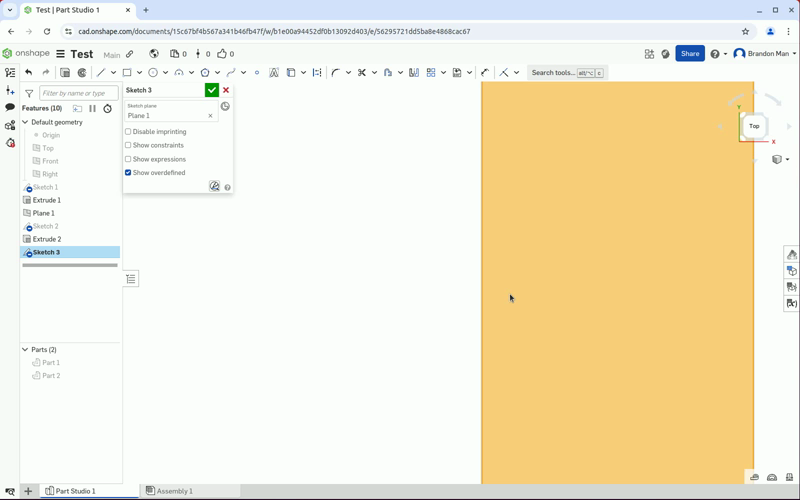
scroll(-6)
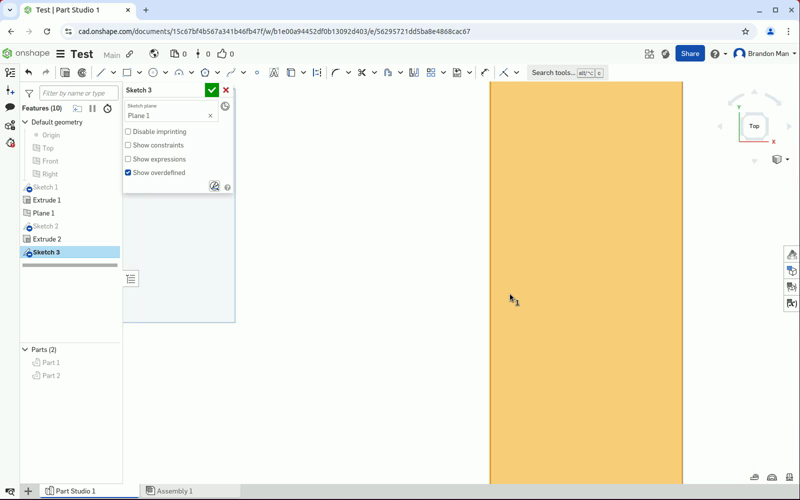
scroll(-6)
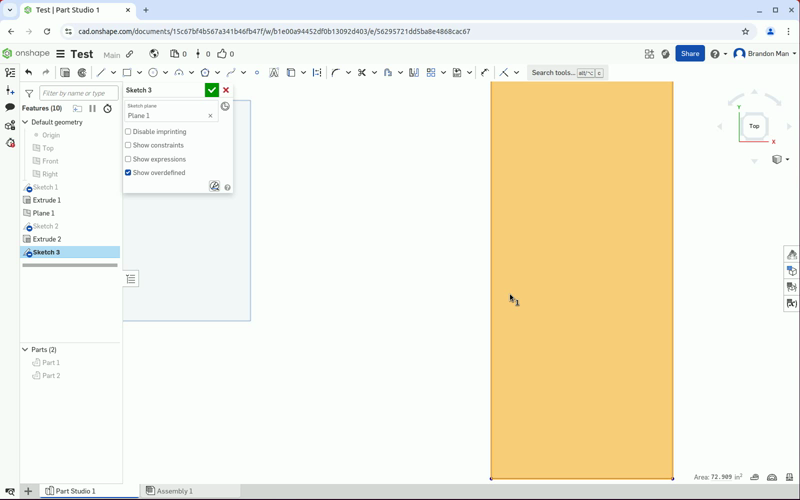
scroll(-6)
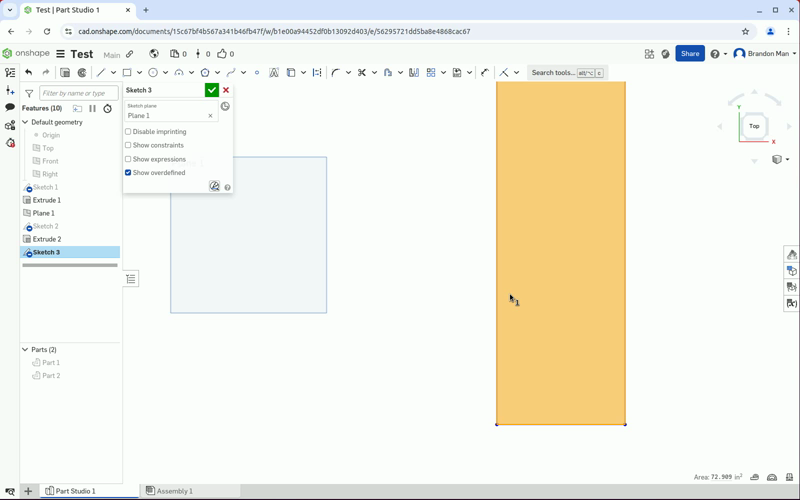
scroll(-6)
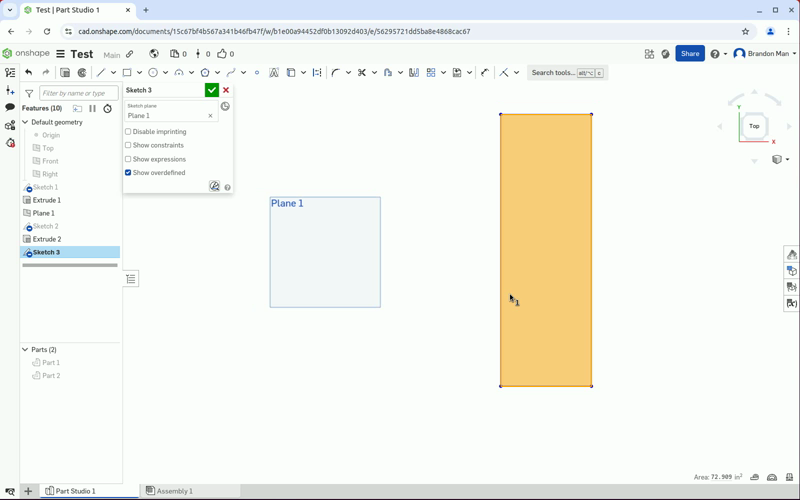
scroll(-6)
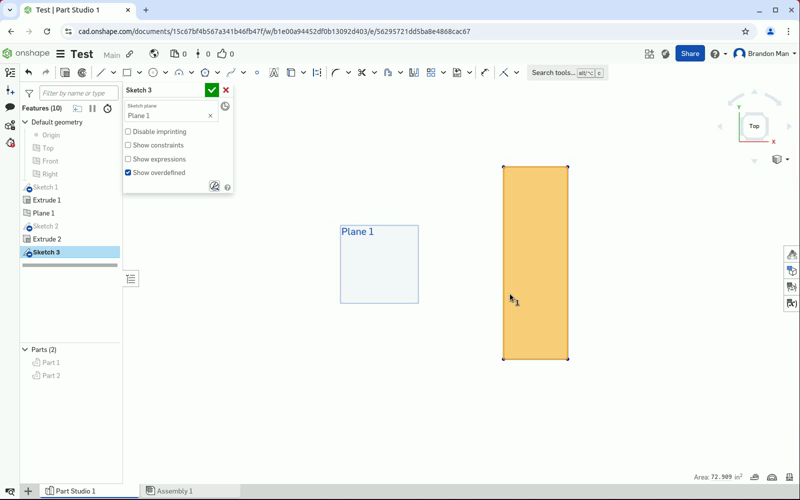
scroll(-6)
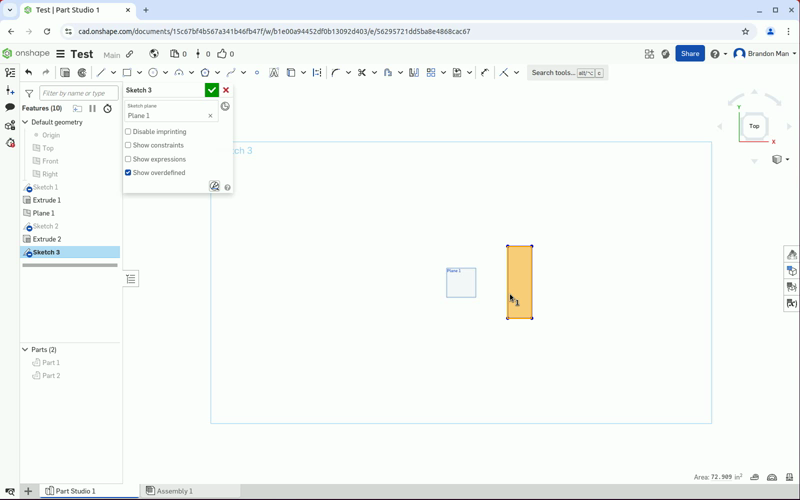
mouse_move(73, 352)
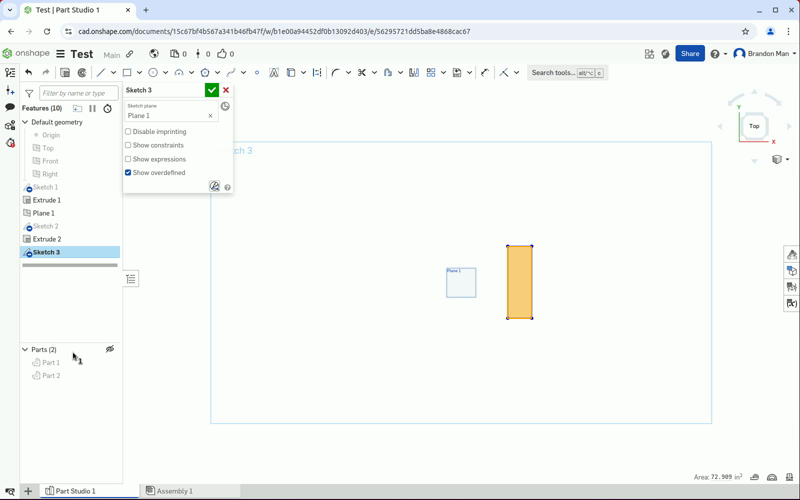
key(shift+y)
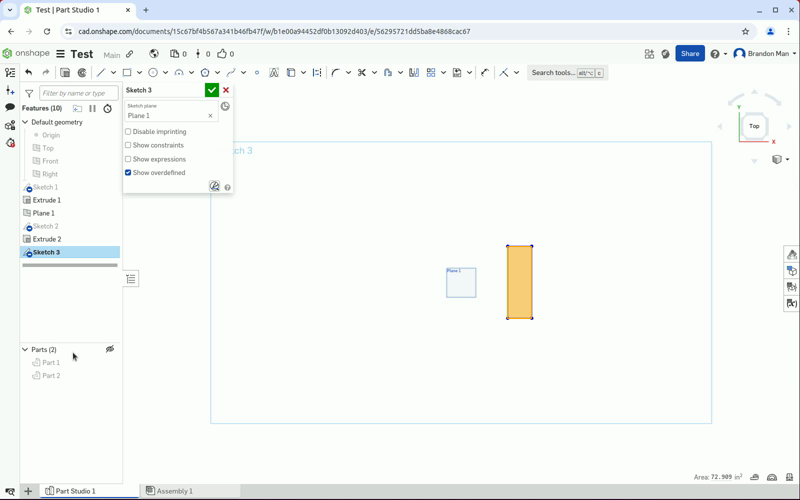
key(shift+e)
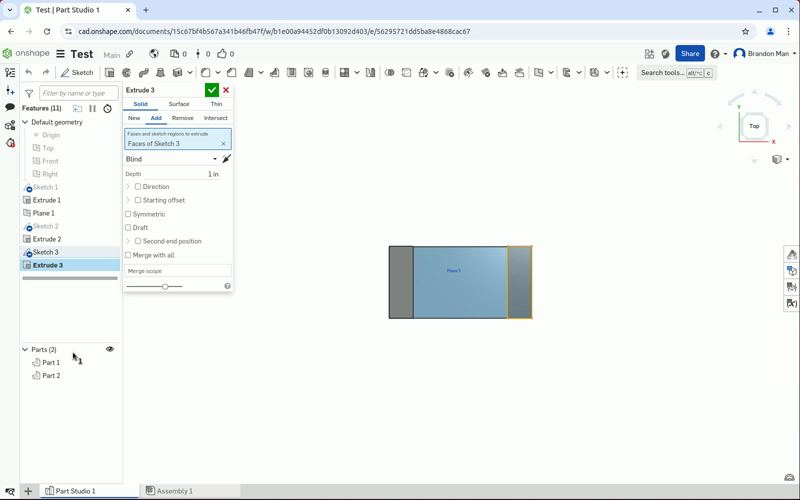
mouse_move(143, 106)
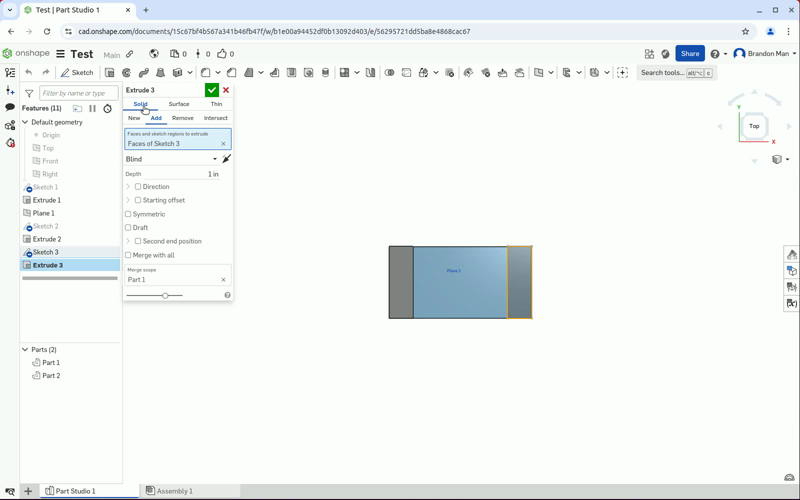
click(143, 106)
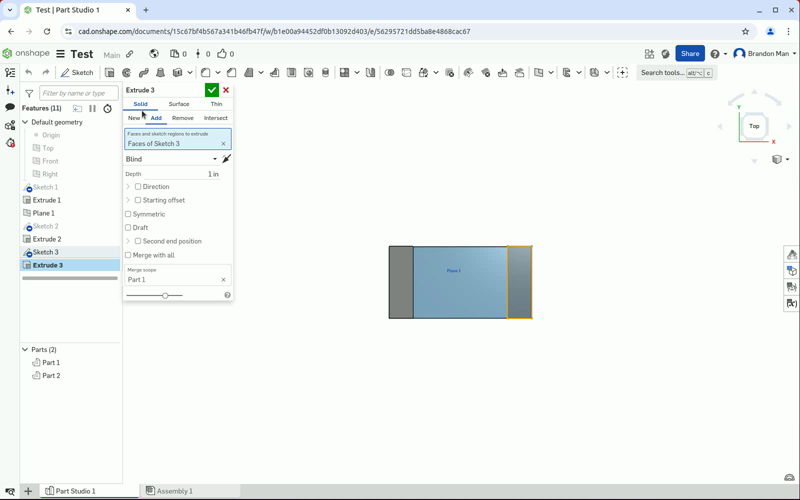
mouse_move(137, 120)
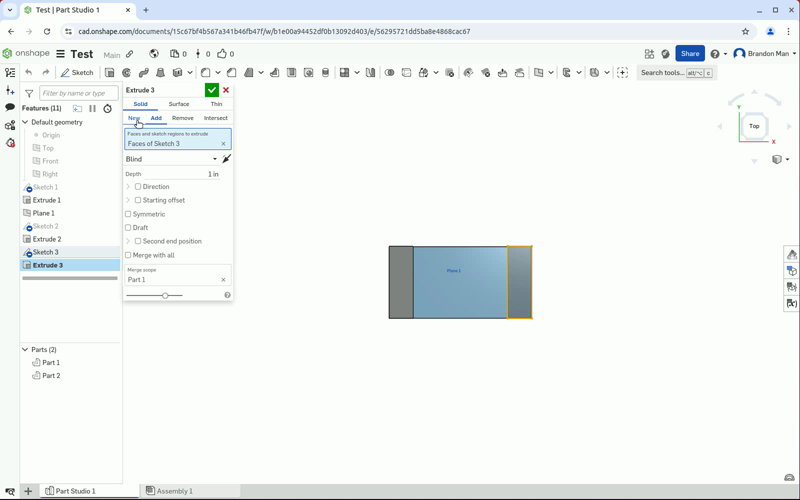
click(137, 120)
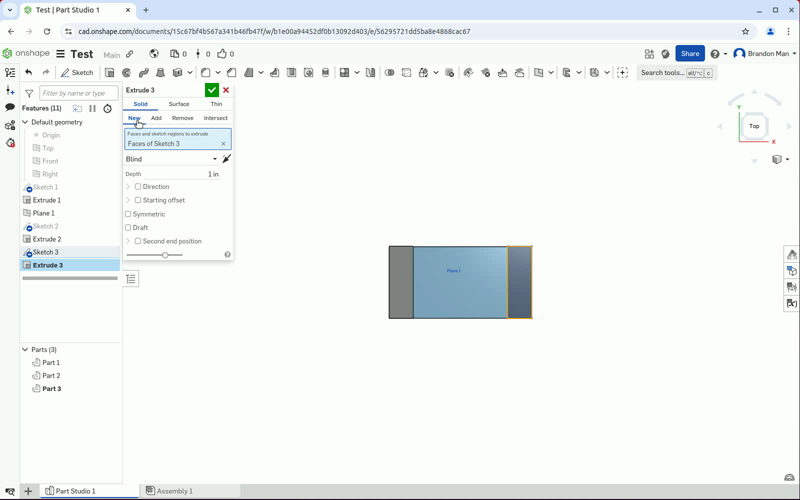
key(tab, 4)
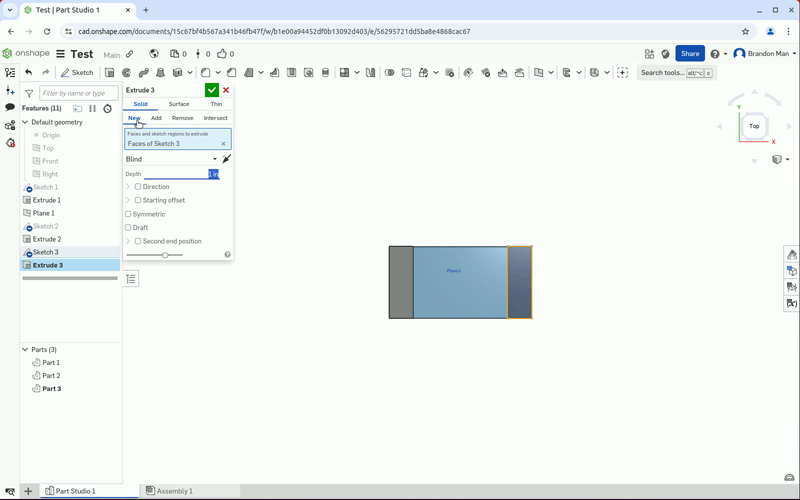
text(18.294)
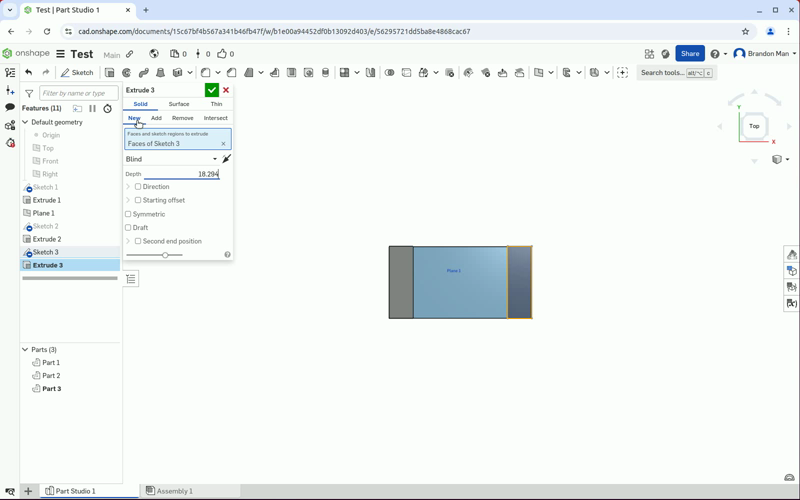
key(enter)
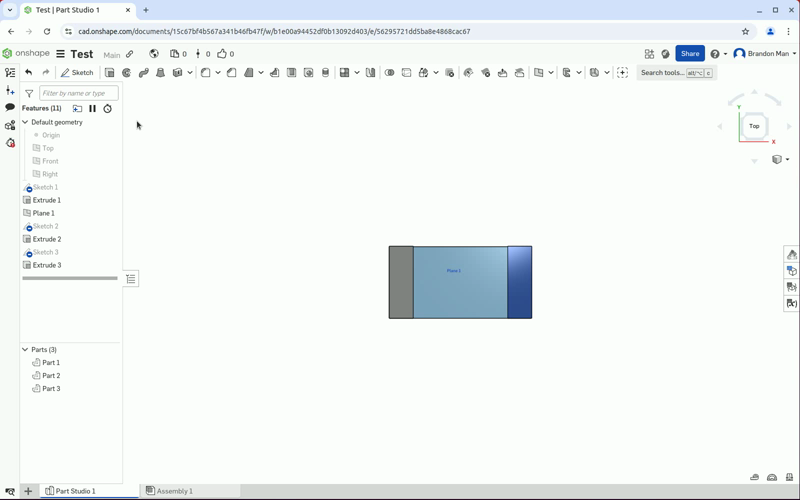
key(shift+h)
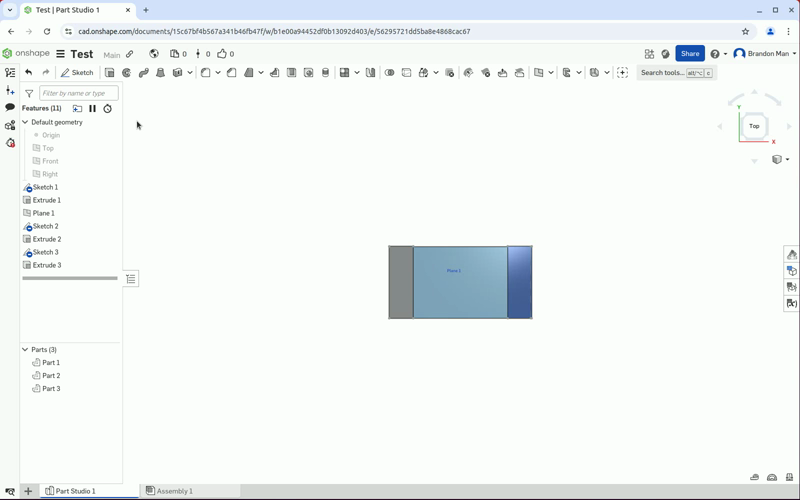
key(shift+h)
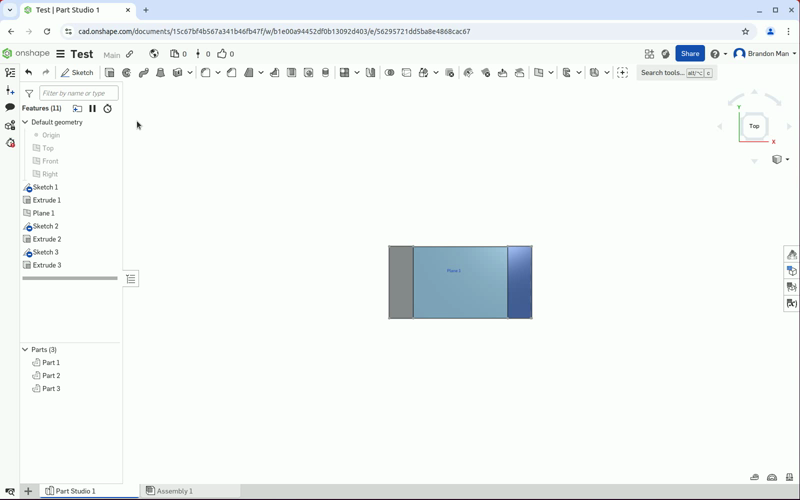
key(shift+7)
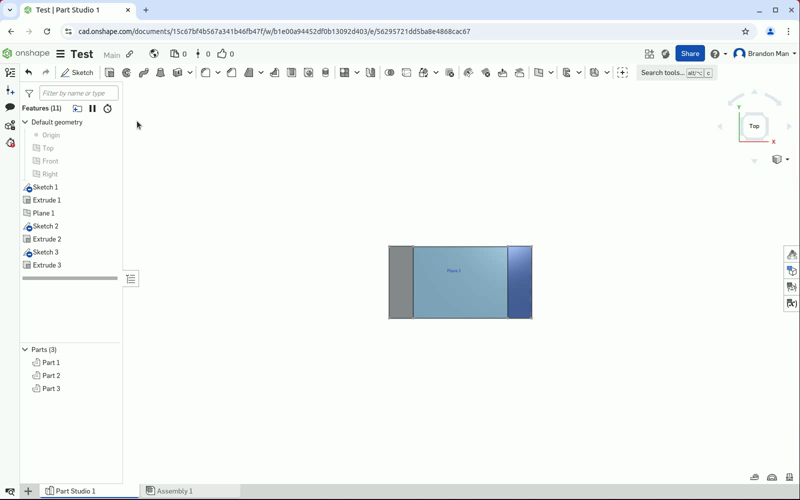
key(up, 3)
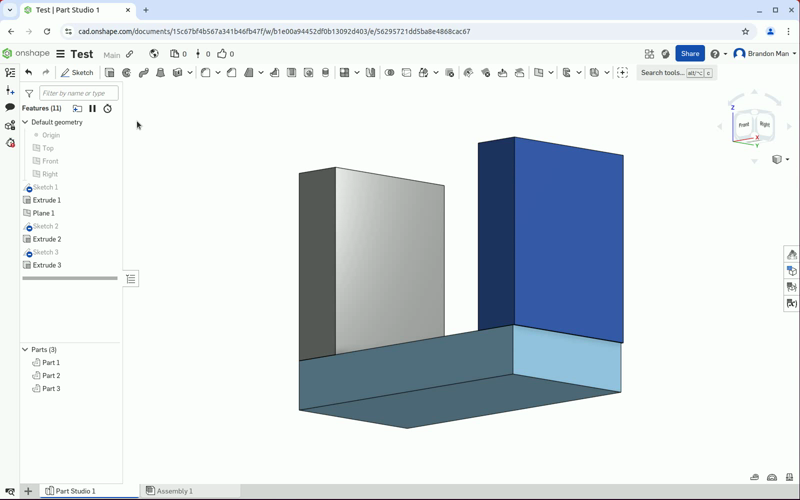
key(left, 3)
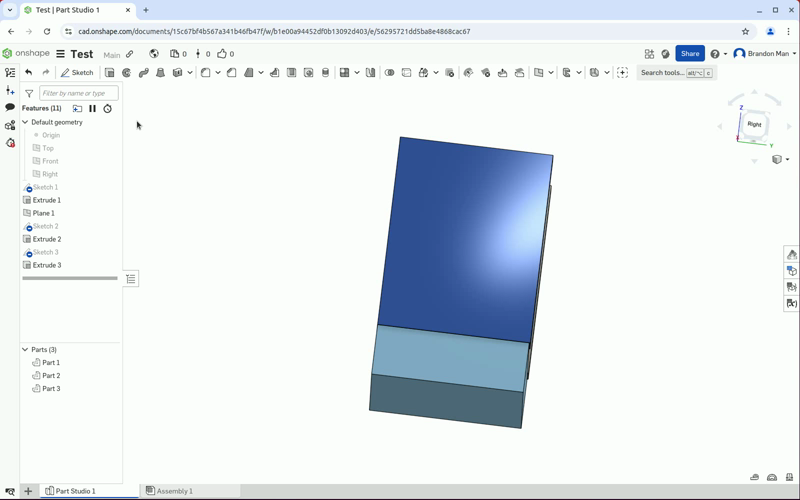
key(right, 3)
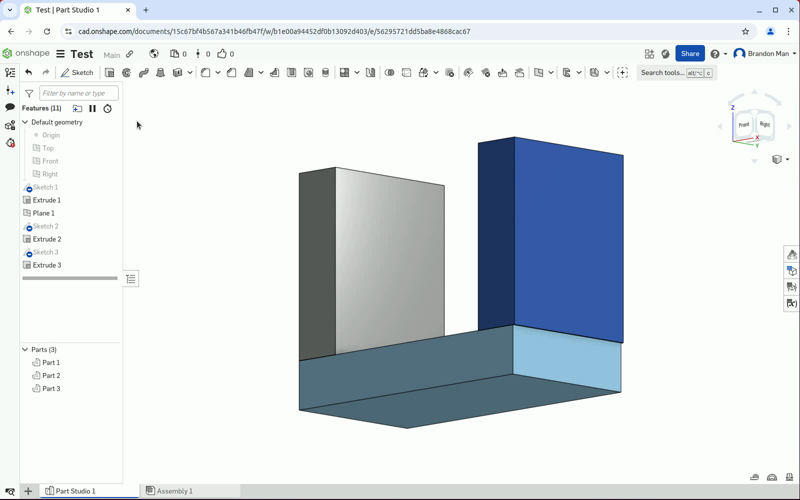
key(down, 3)
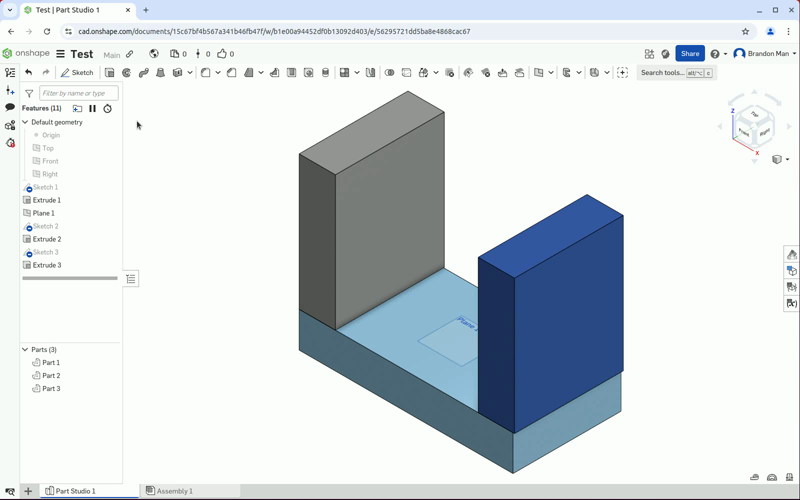
mouse_move(73, 189)
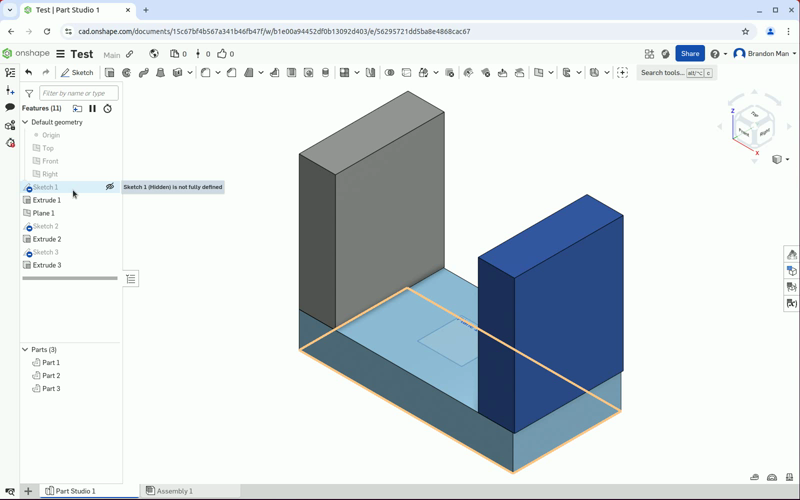
click(73, 189)